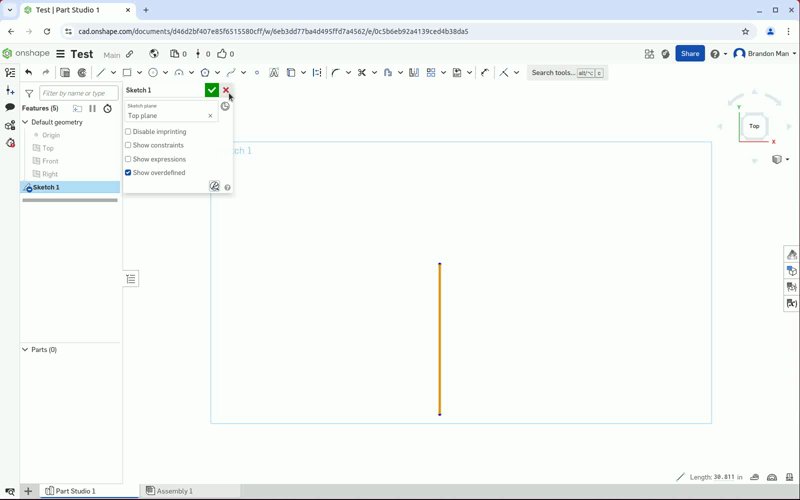
key(shift+h)
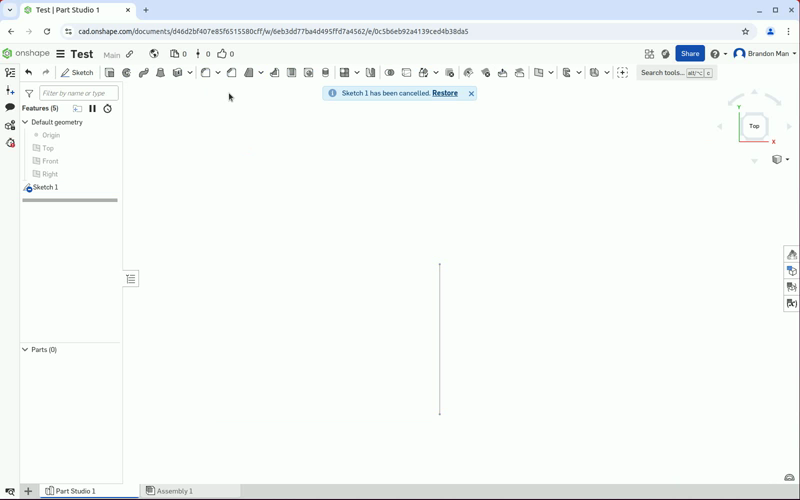
key(shift+s)
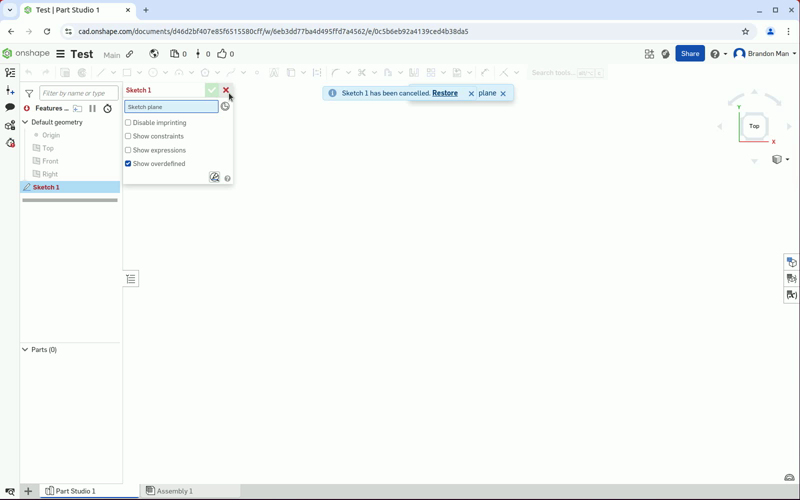
mouse_move(73, 150)
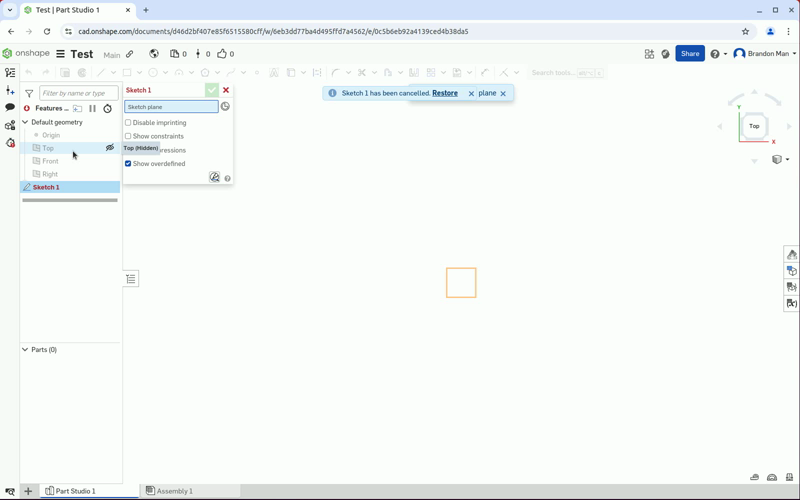
click(73, 150)
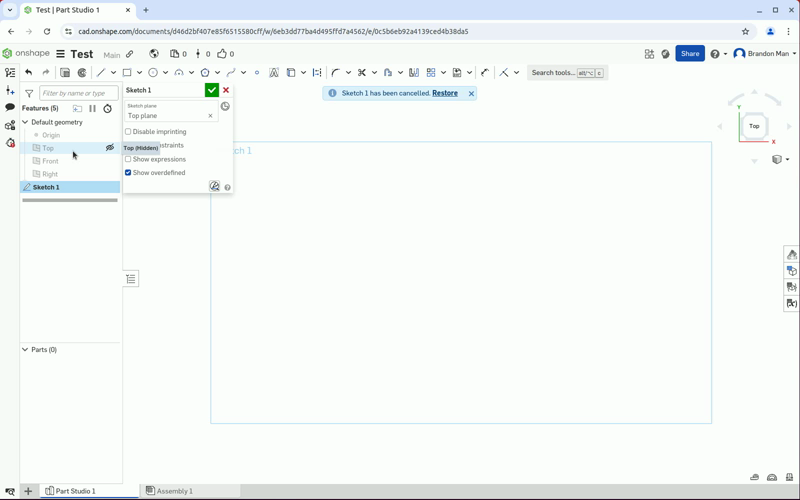
mouse_move(73, 352)
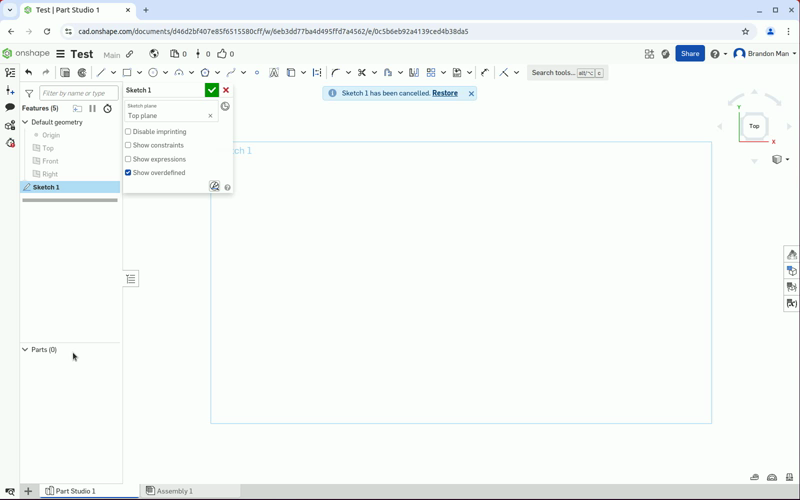
key(y)
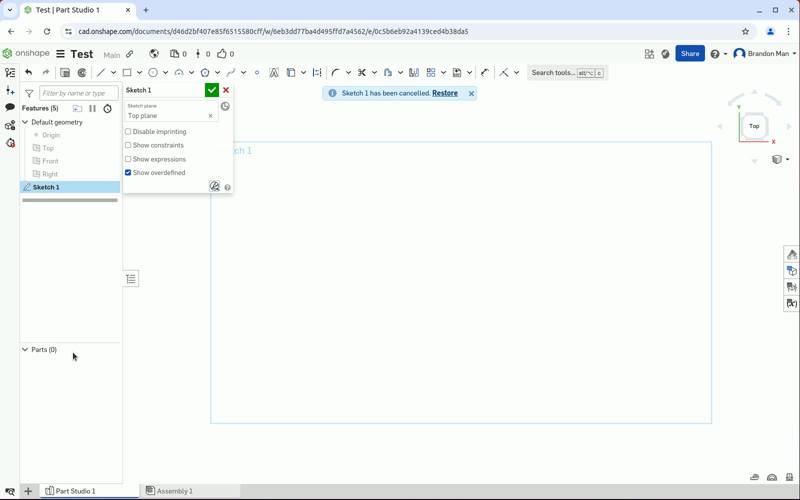
key(l)
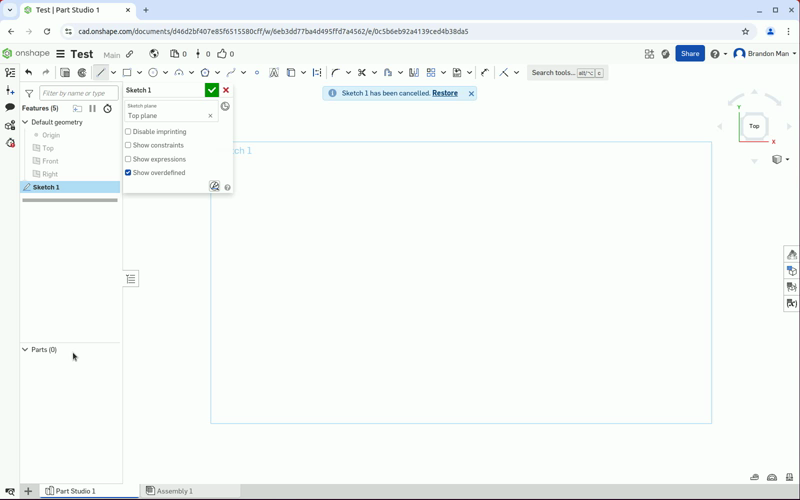
key_down(shift)
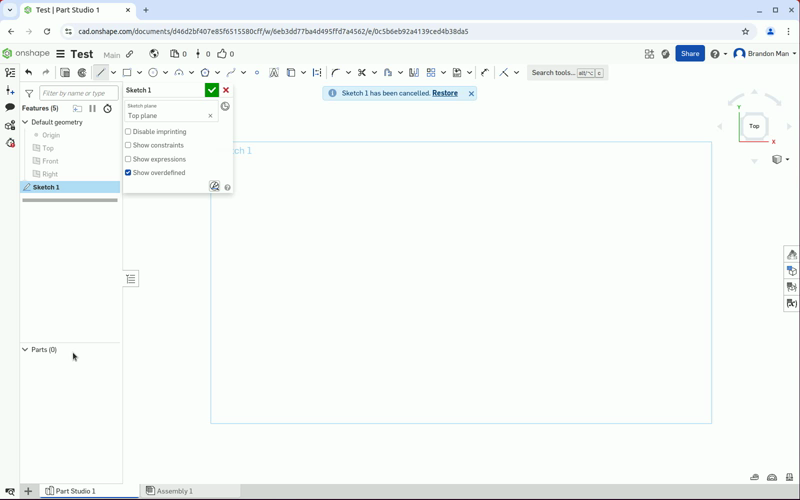
mouse_move(450, 395)
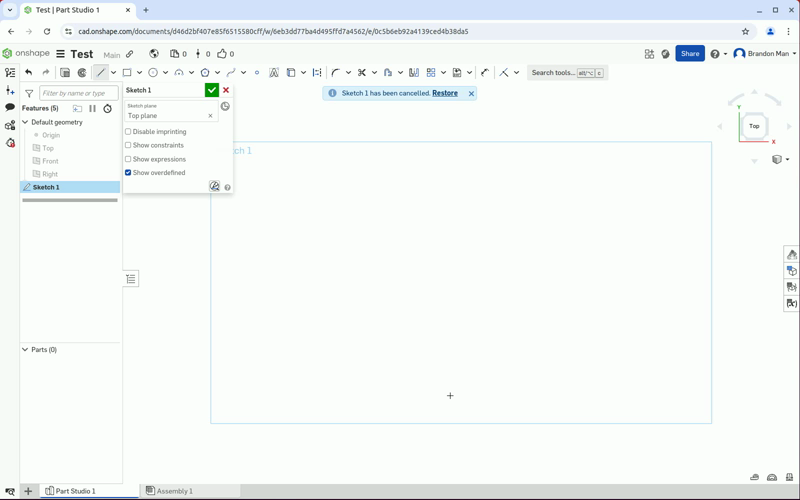
click(450, 395)
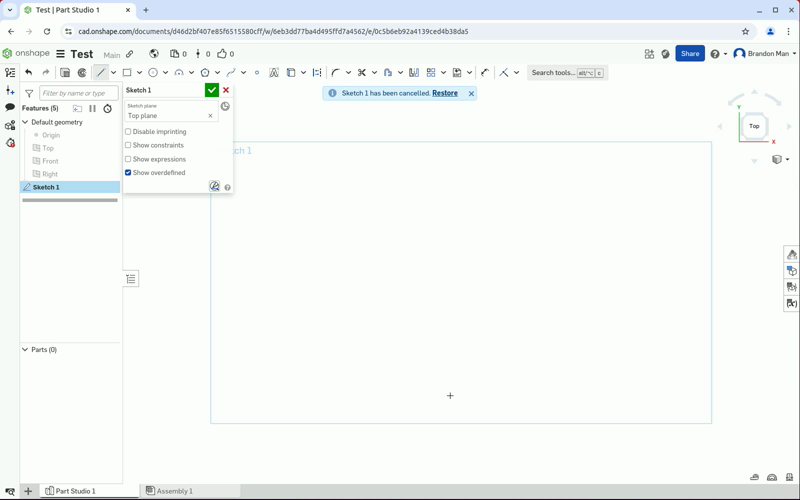
key_up(shift)
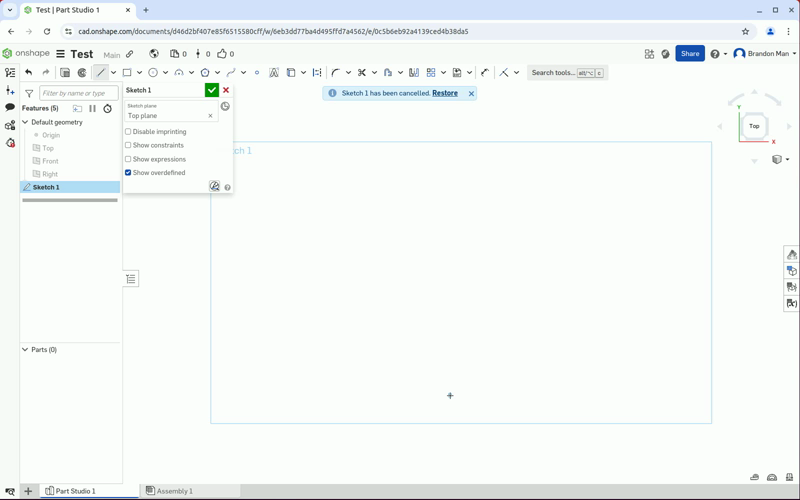
key_down(shift)
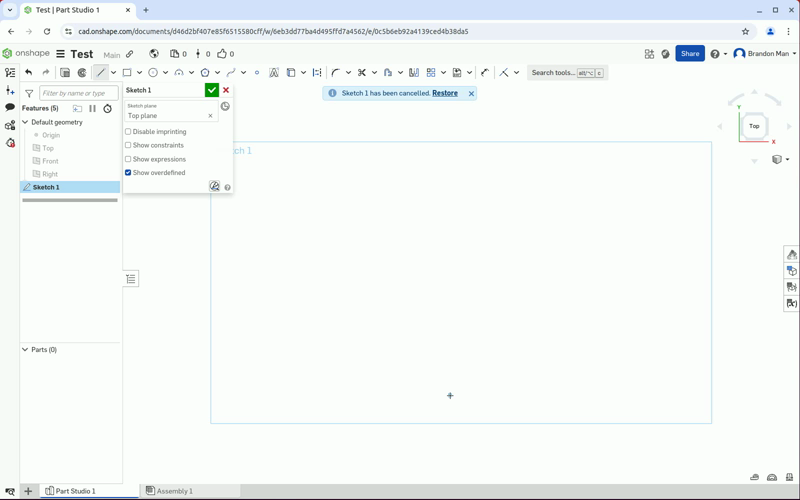
mouse_move(480, 395)
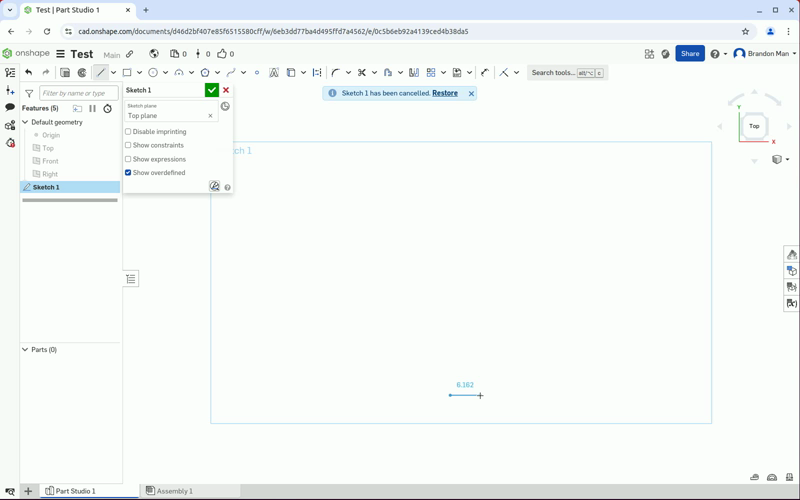
mouse_move(469, 395)
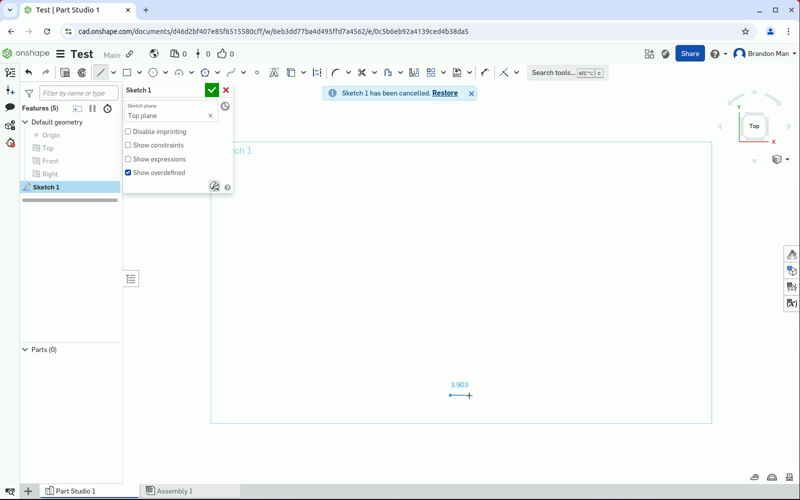
click(469, 395)
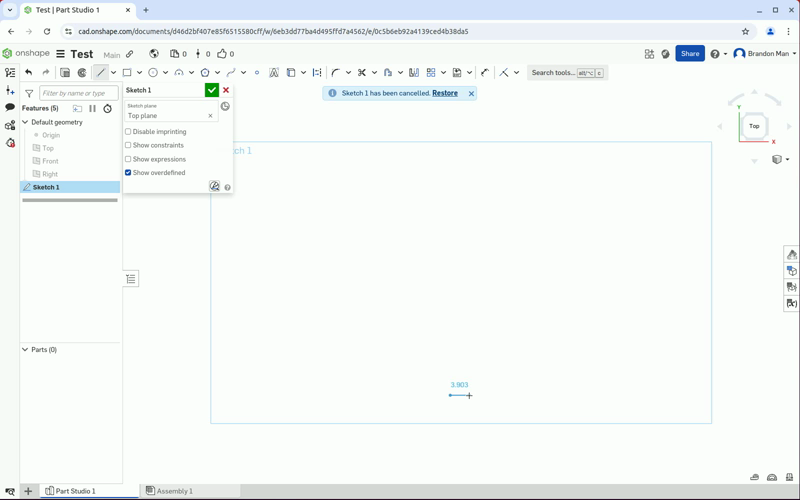
key_up(shift)
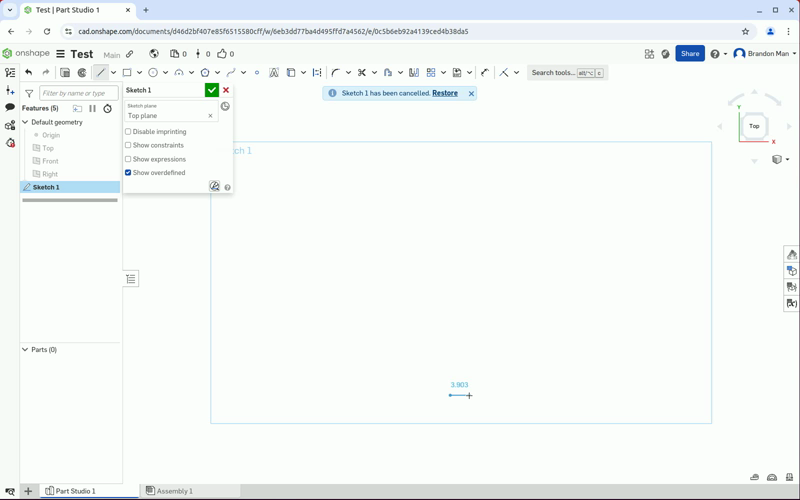
key_down(shift)
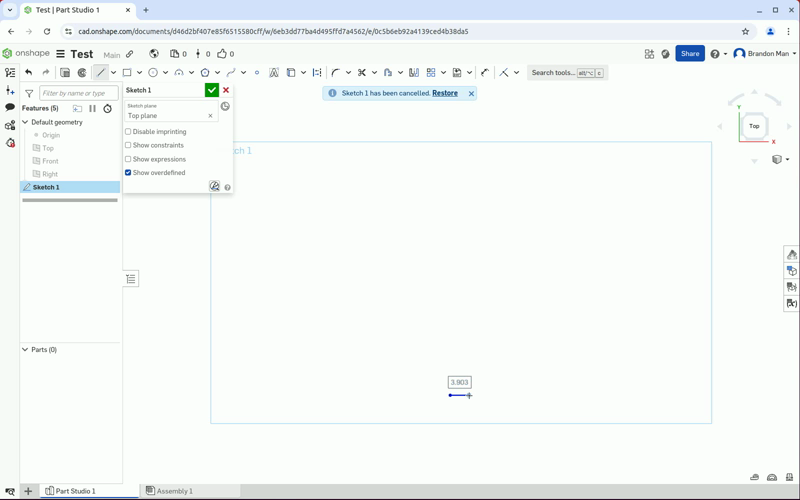
mouse_move(469, 171)
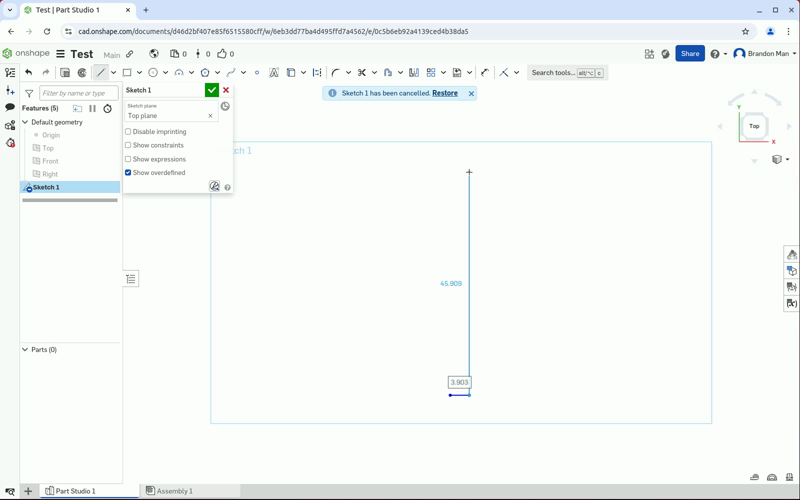
click(469, 171)
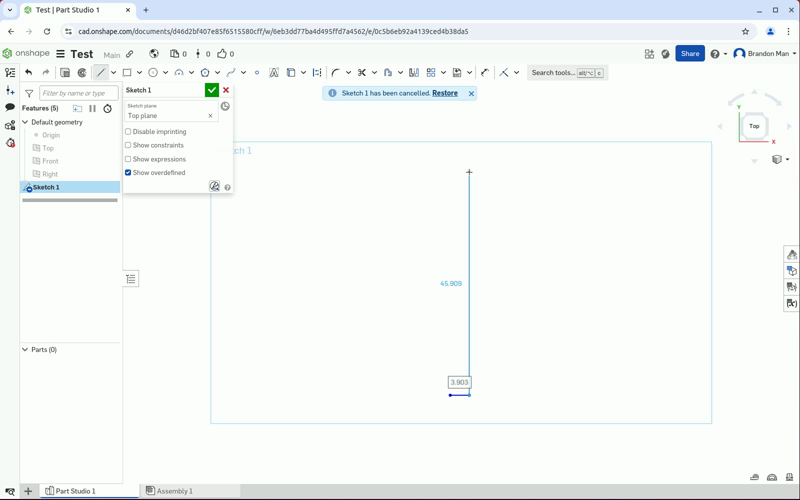
key_up(shift)
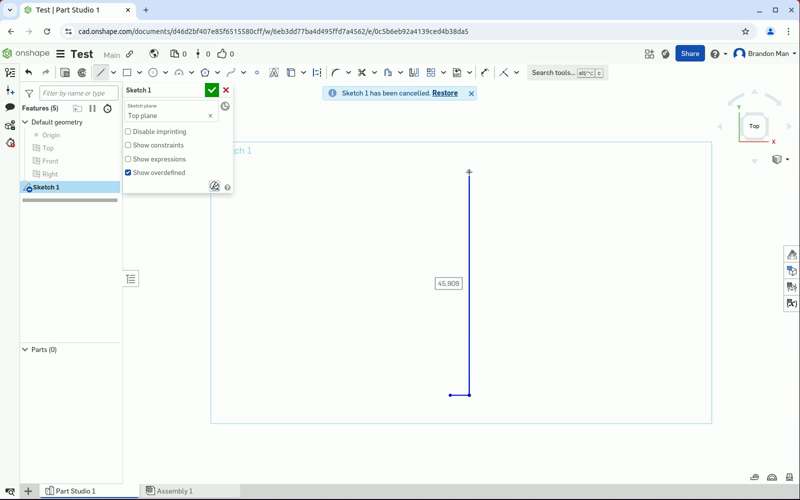
key_down(shift)
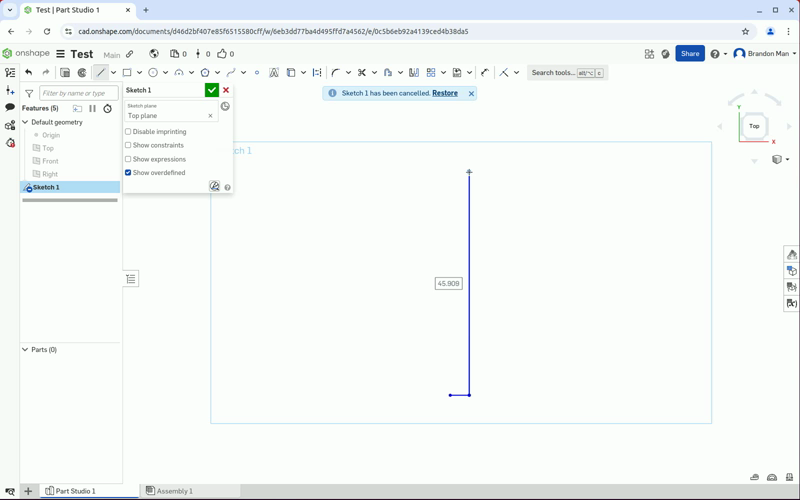
mouse_move(499, 171)
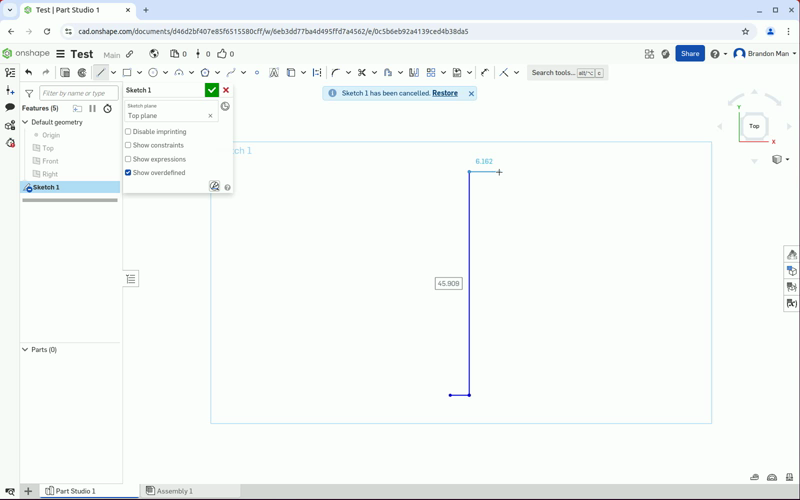
mouse_move(450, 171)
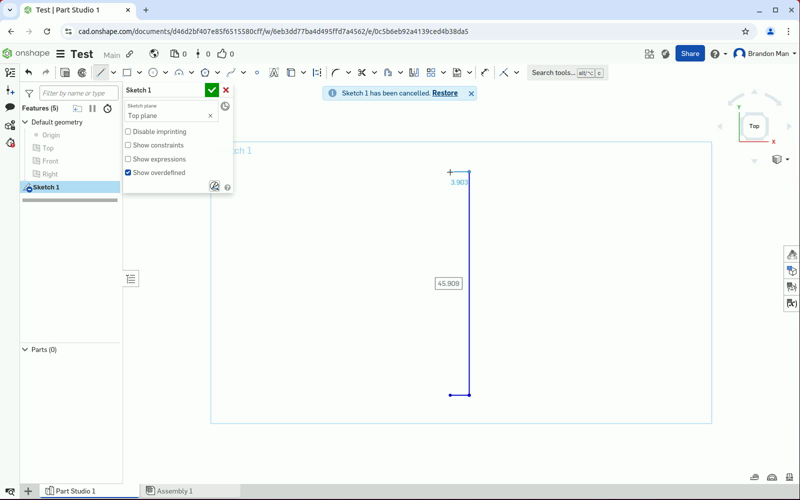
click(450, 171)
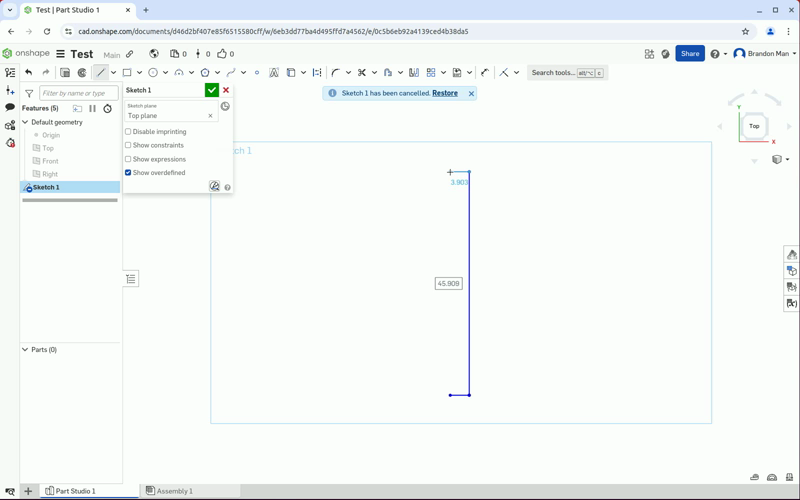
key_up(shift)
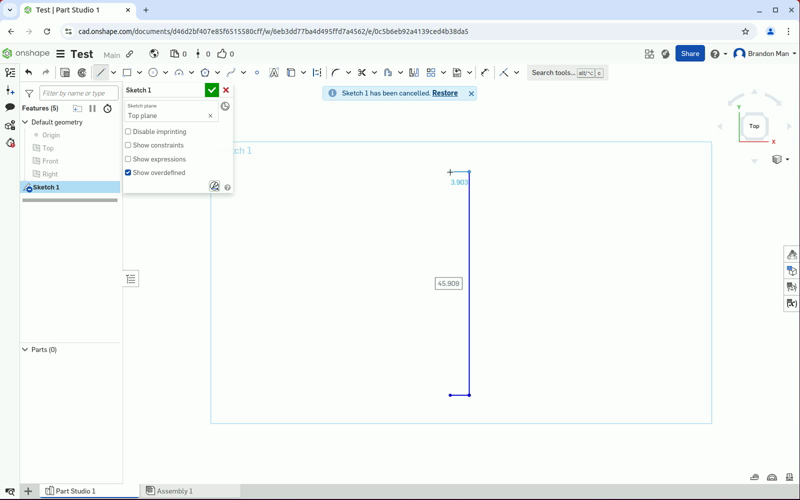
key_down(shift)
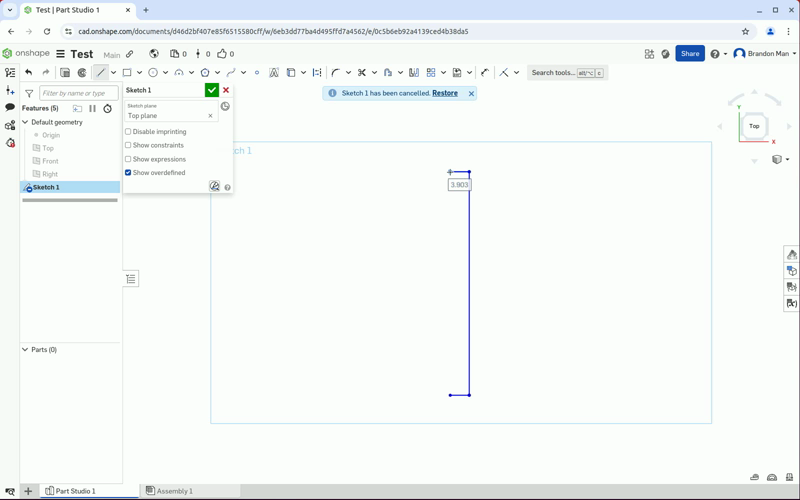
mouse_move(450, 395)
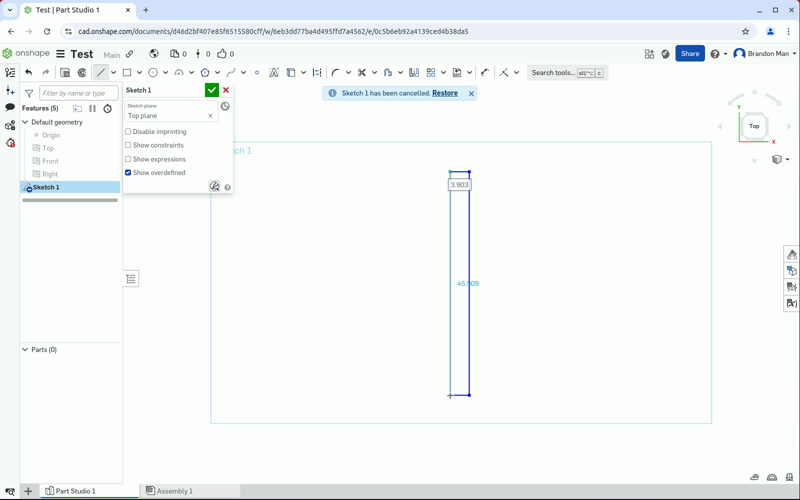
key_up(shift)
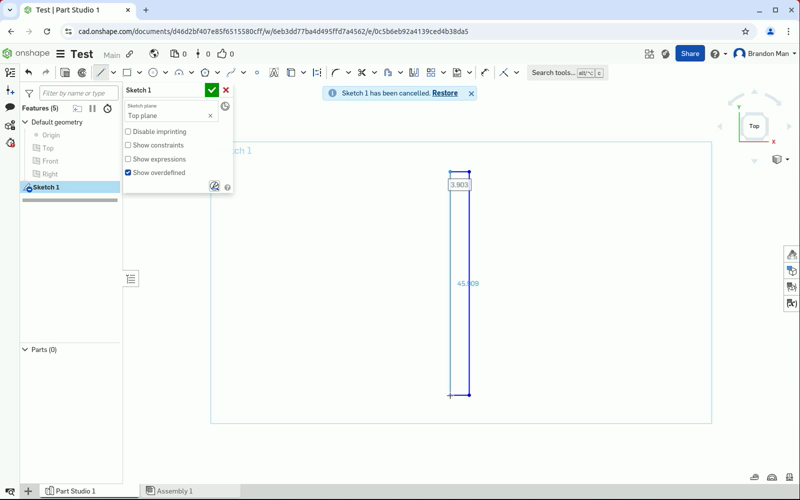
click(450, 395)
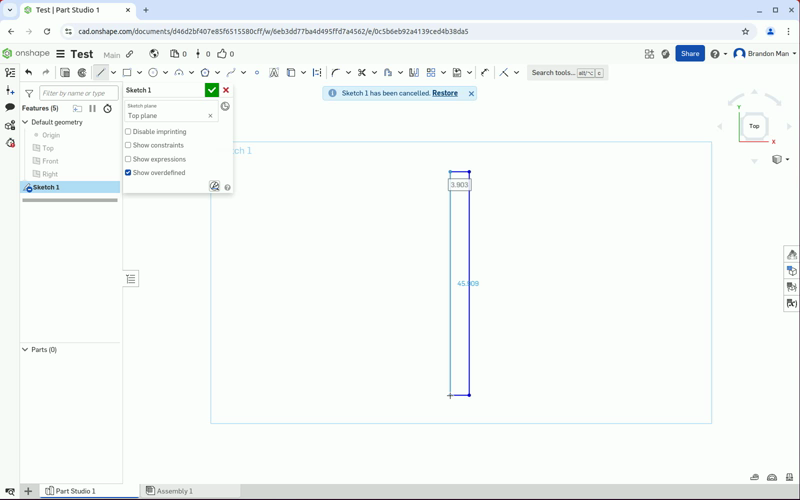
key(esc)
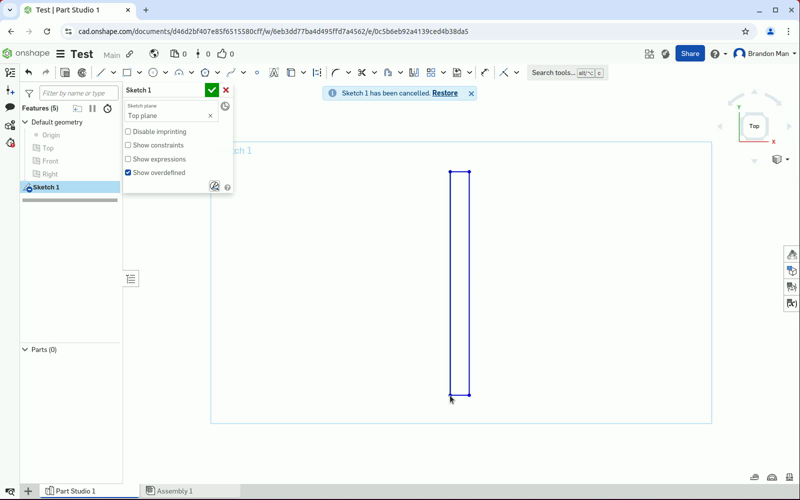
mouse_move(463, 276)
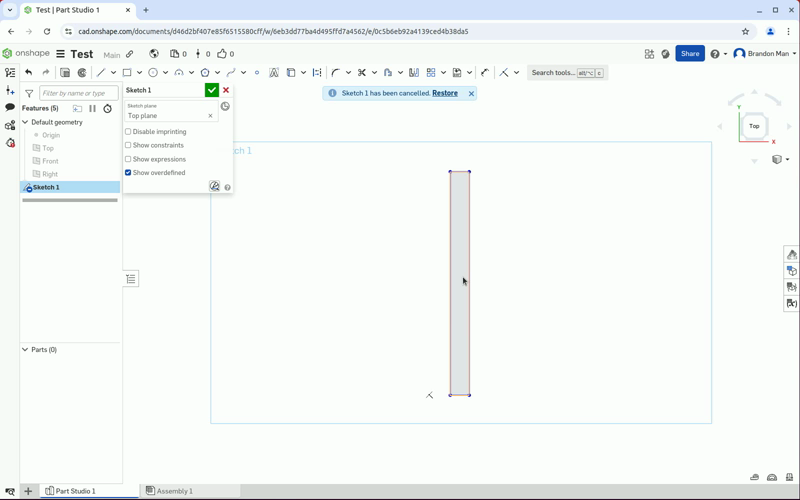
click(463, 276)
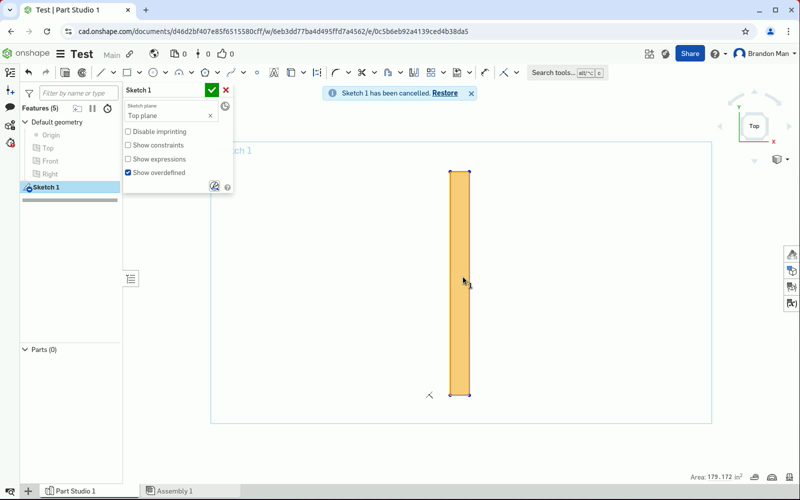
mouse_move(73, 352)
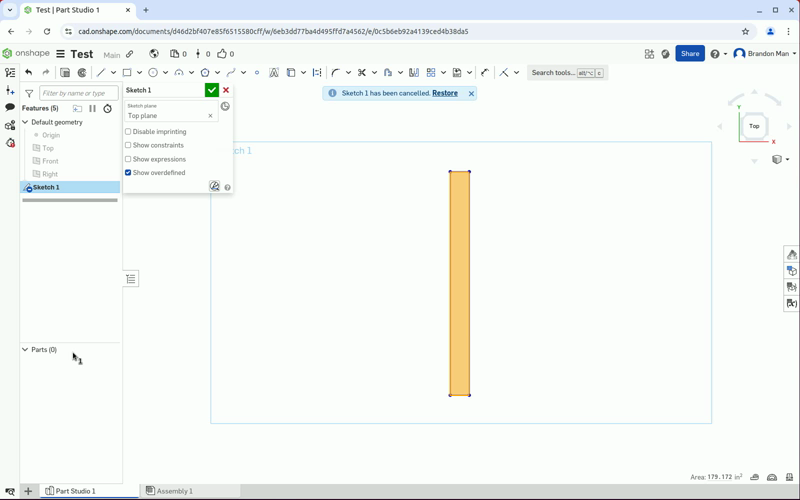
key(shift+y)
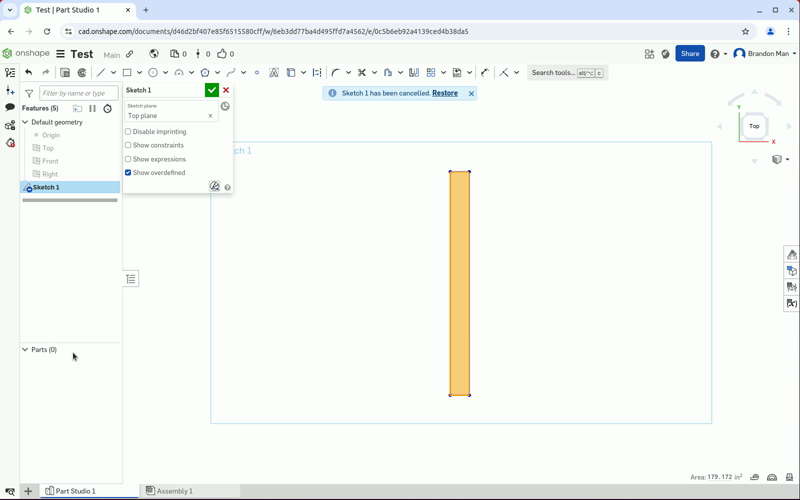
key(shift+e)
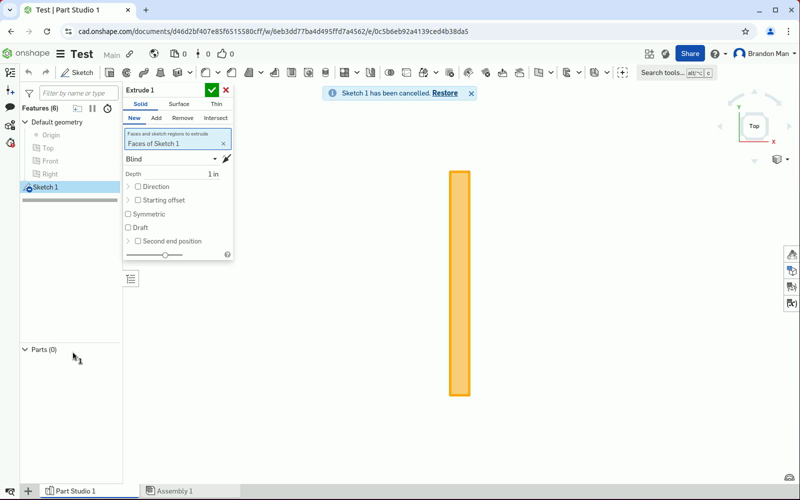
mouse_move(143, 106)
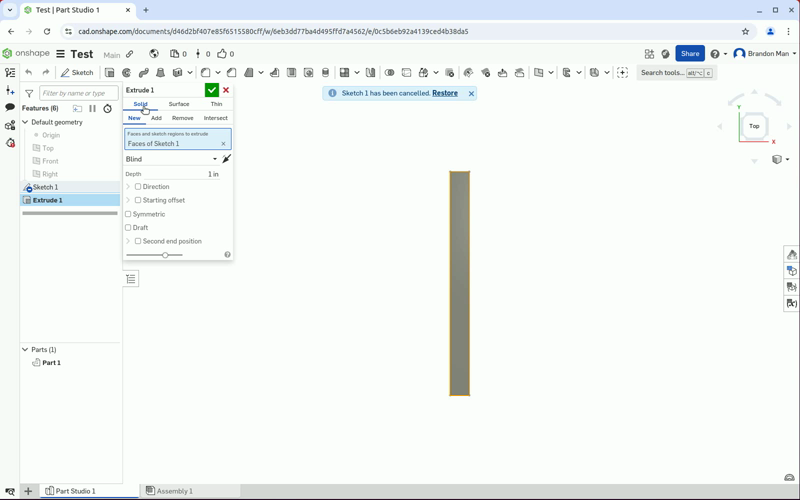
click(143, 106)
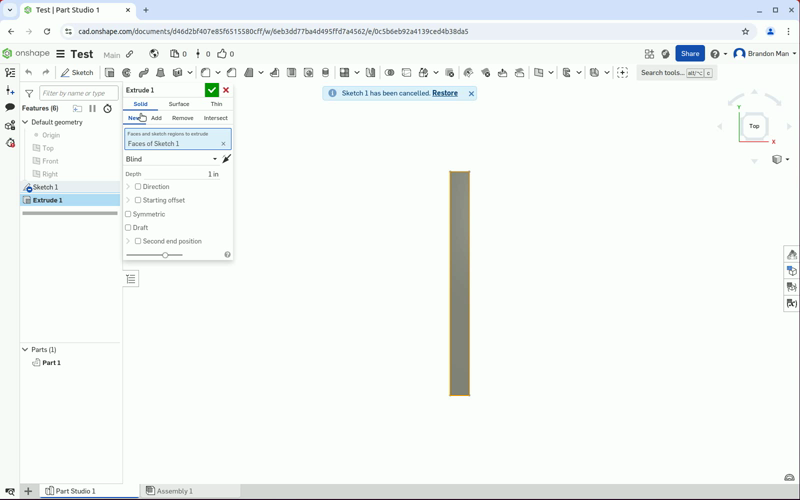
mouse_move(137, 120)
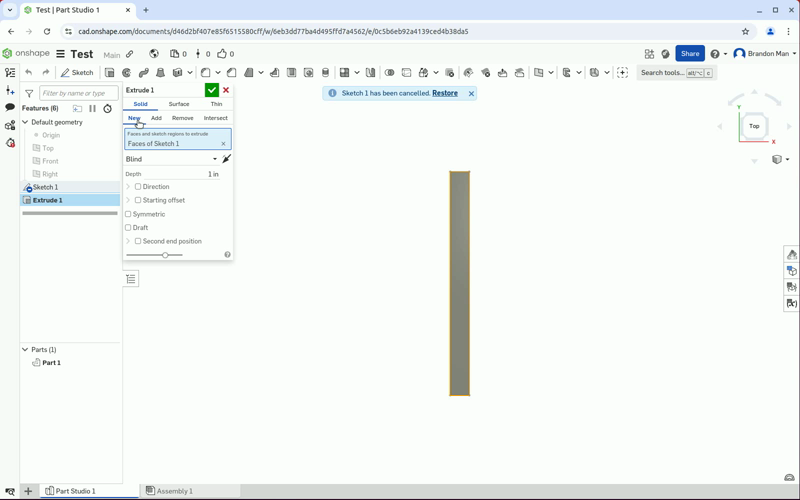
click(137, 120)
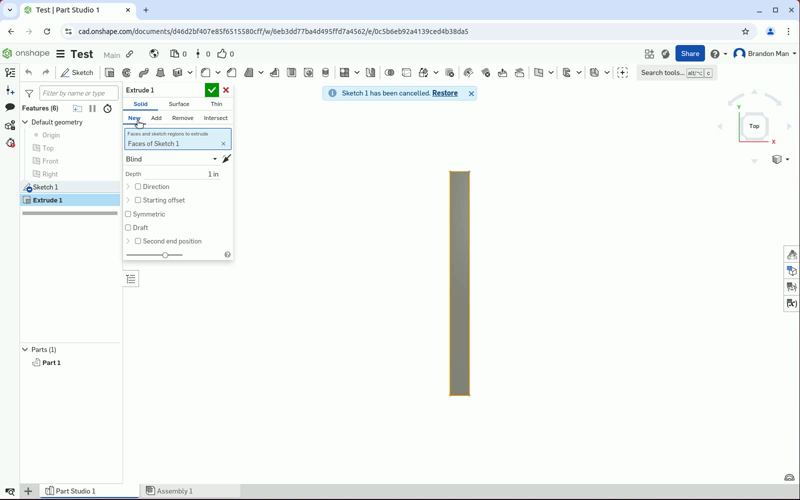
key(tab, 4)
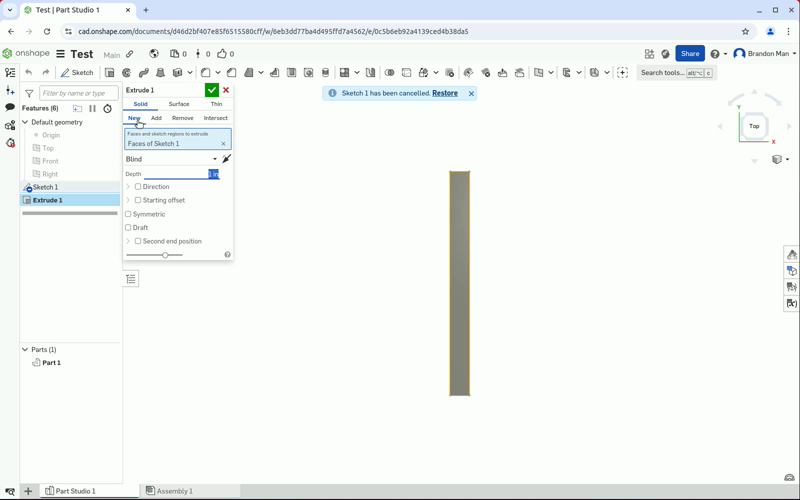
text(4.092)
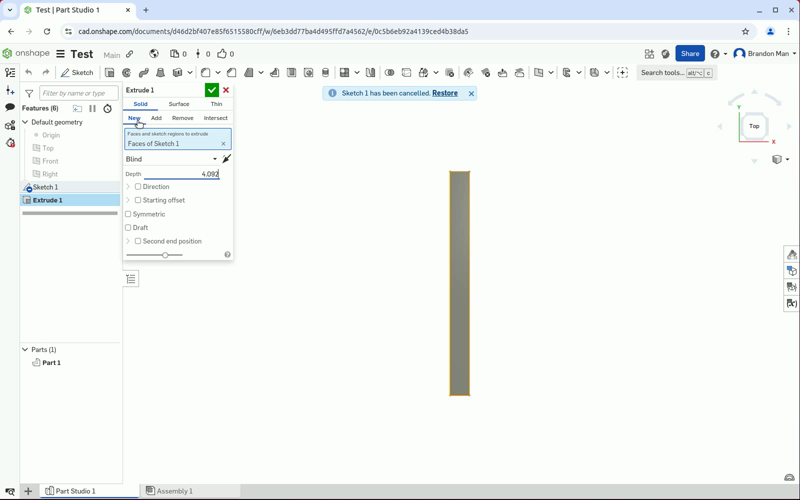
key(enter)
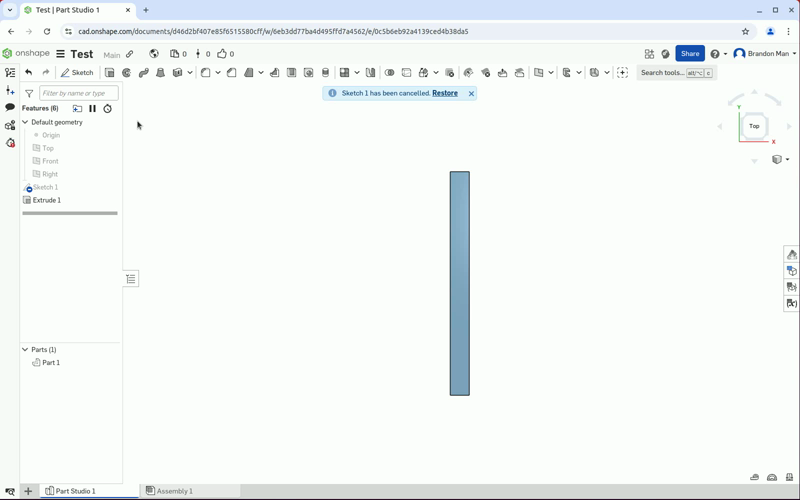
key(shift+h)
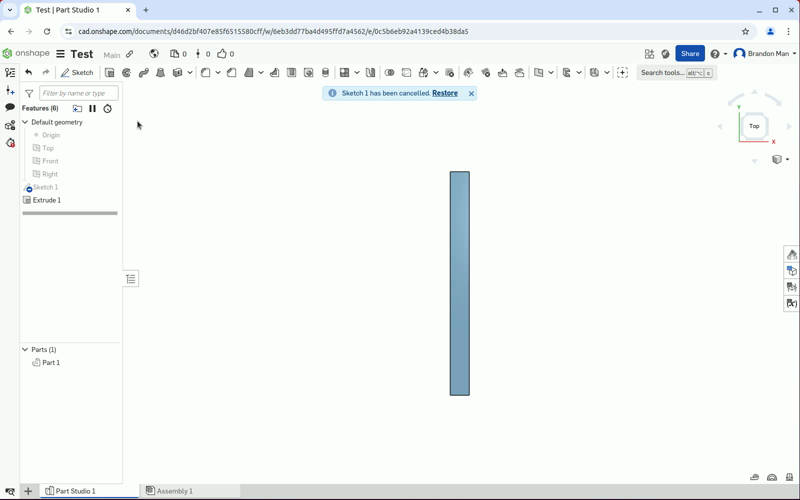
key(shift+h)
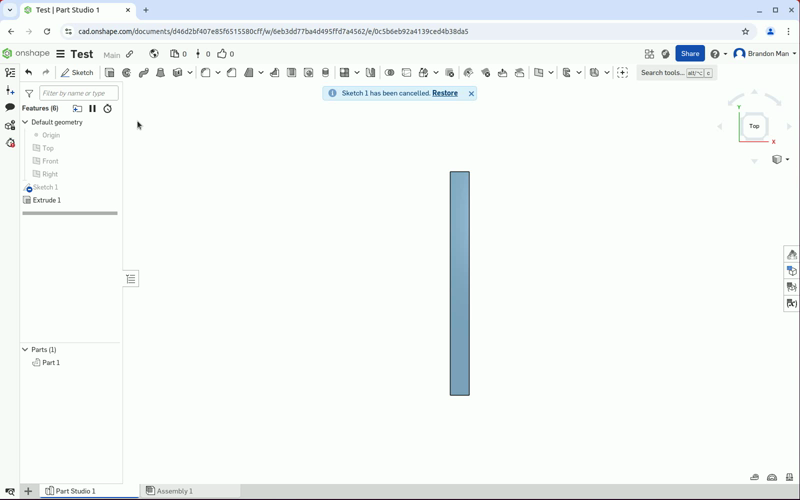
mouse_move(73, 189)
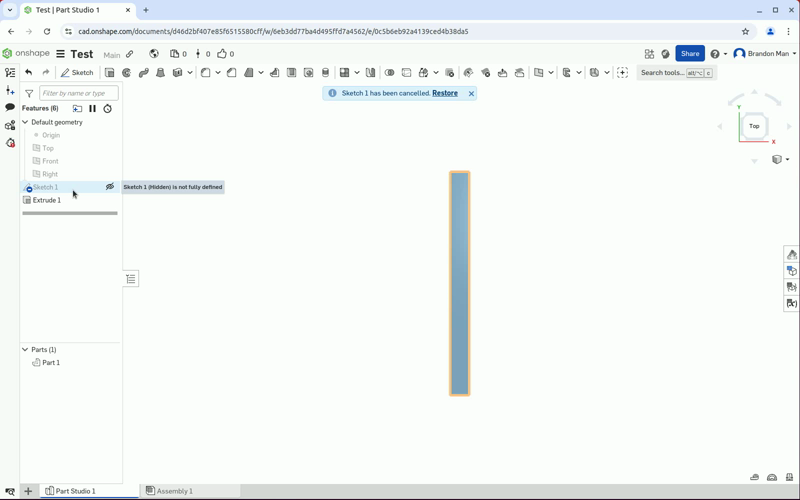
click(73, 189)
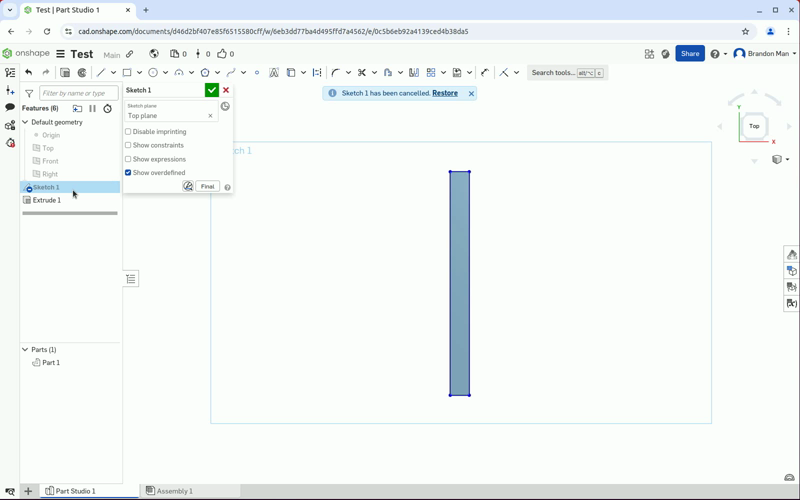
mouse_move(229, 92)
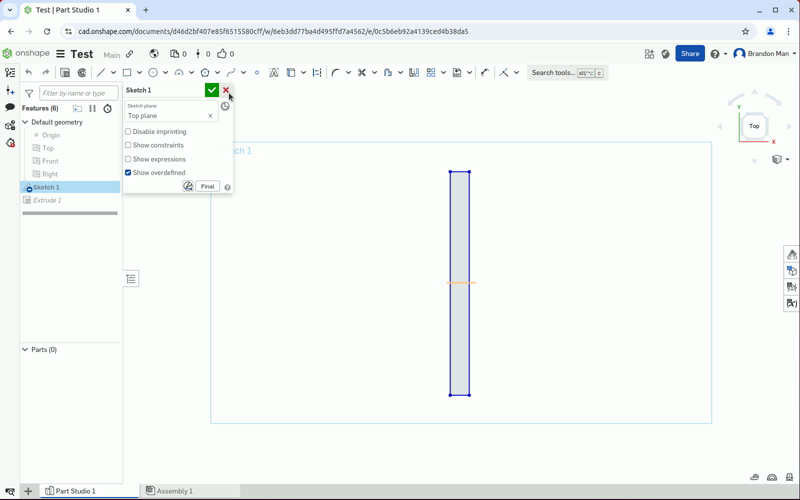
click(229, 92)
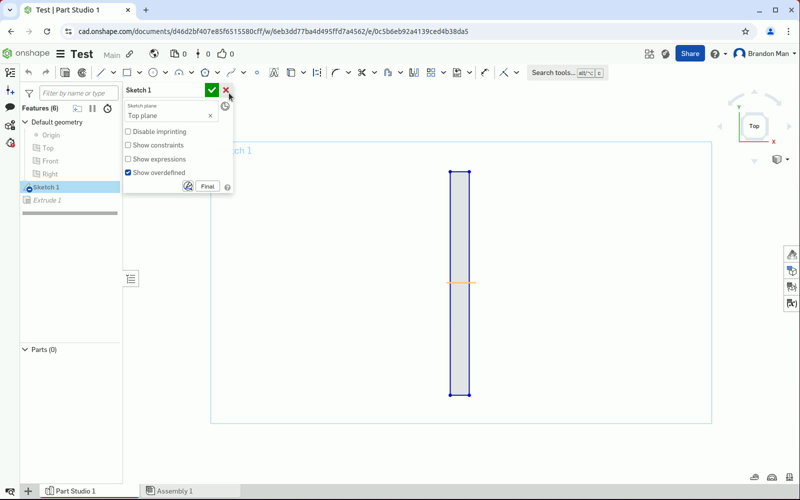
key(shift+s)
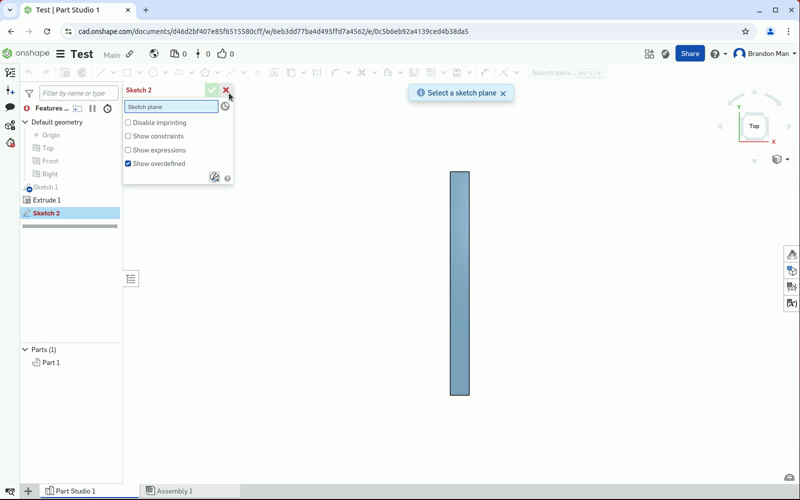
mouse_move(73, 150)
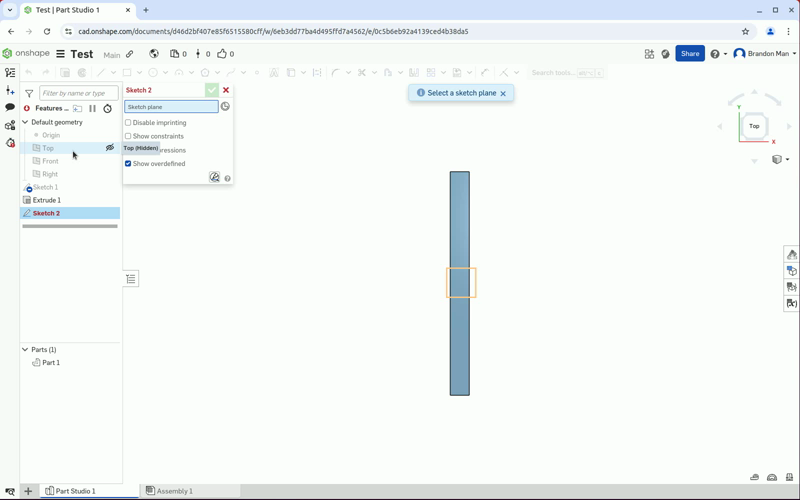
click(73, 150)
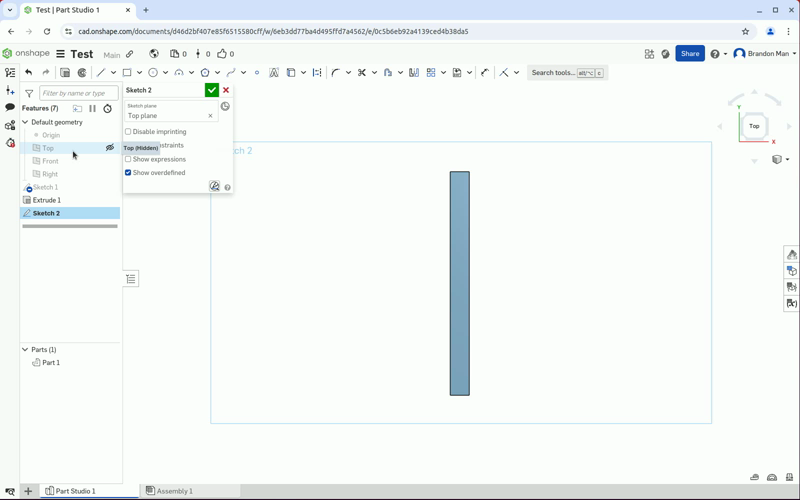
mouse_move(73, 352)
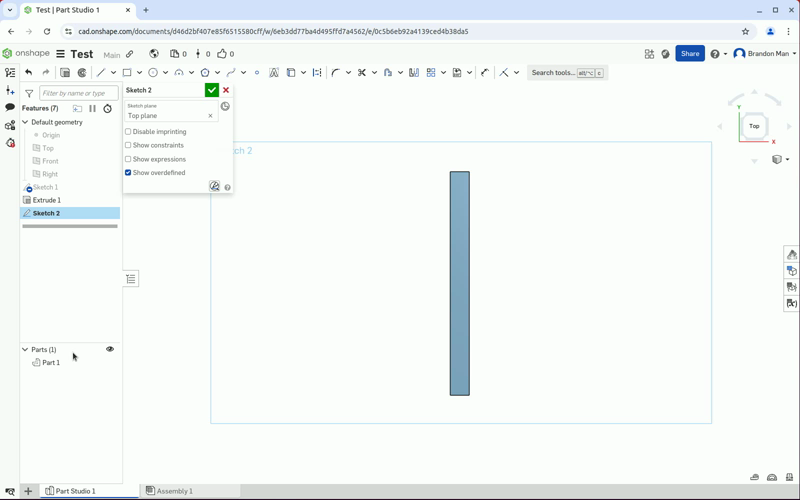
key(y)
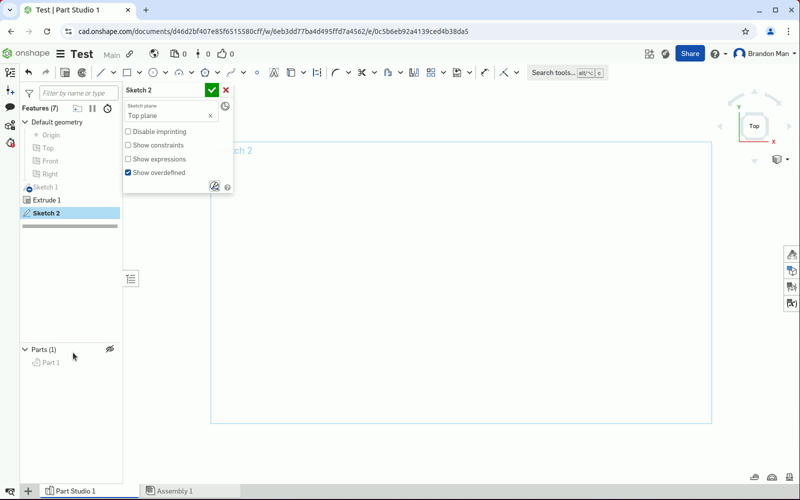
key(l)
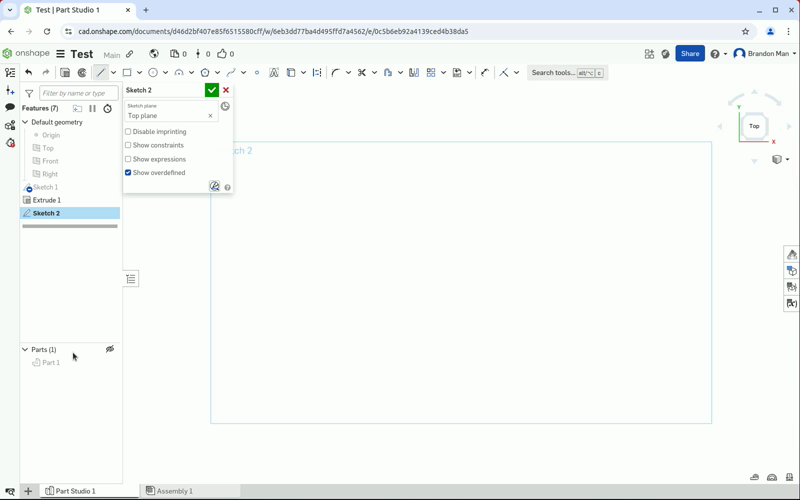
key_down(shift)
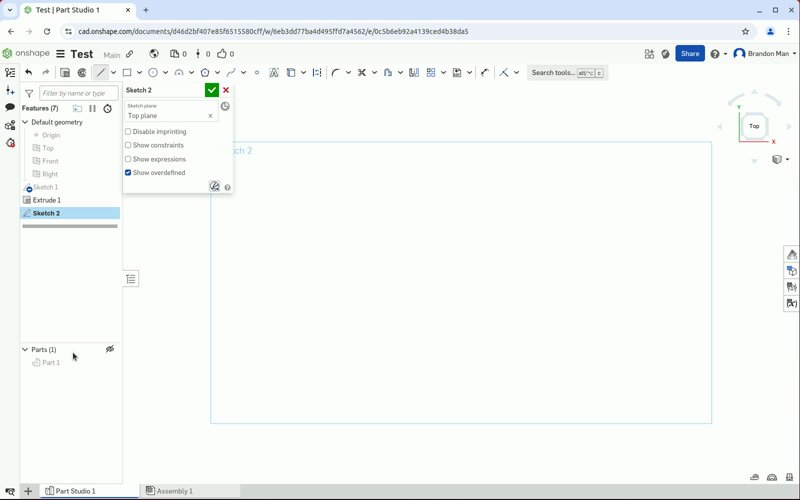
mouse_move(348, 293)
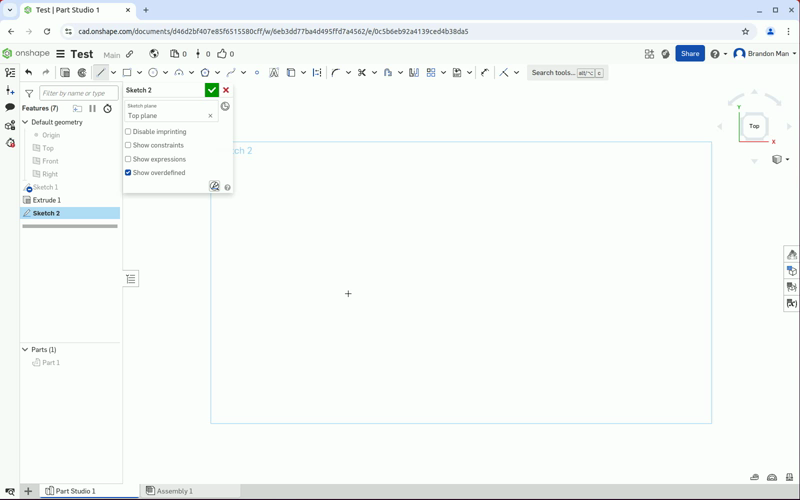
click(348, 293)
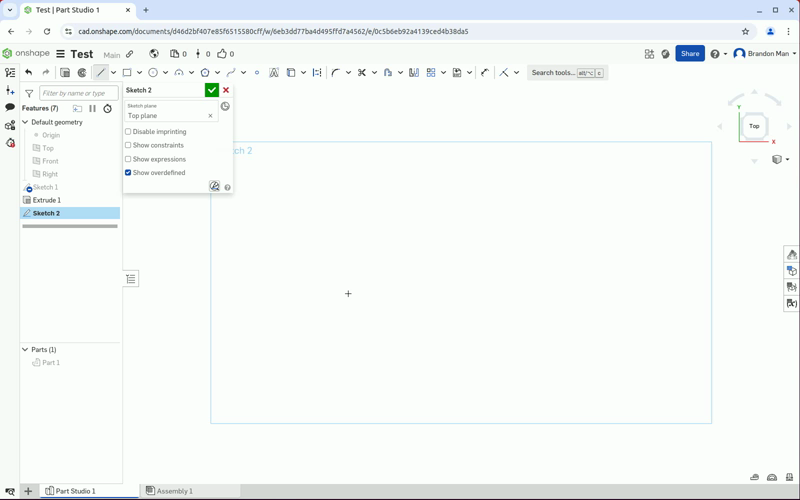
key_up(shift)
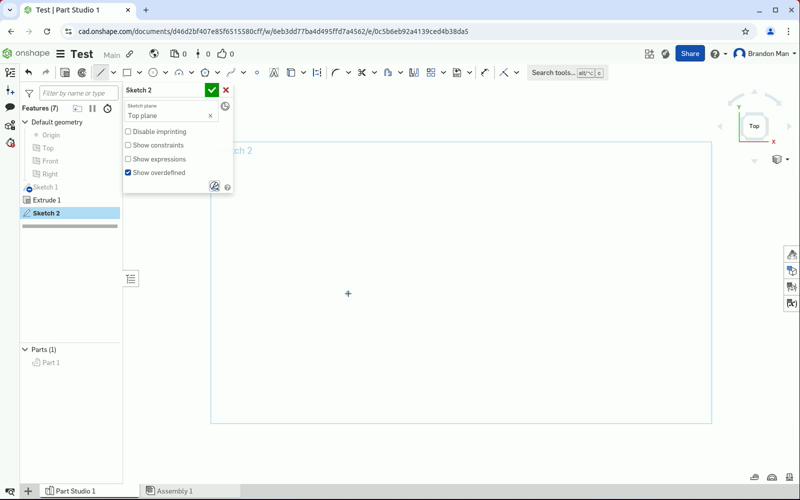
key_down(shift)
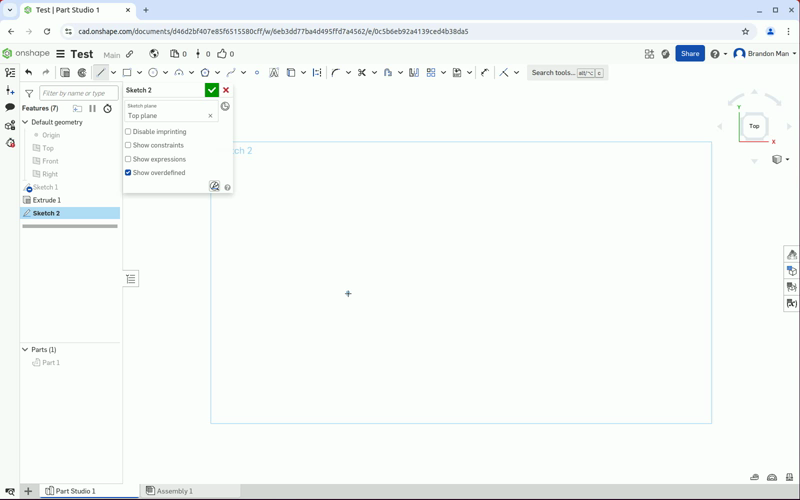
mouse_move(572, 293)
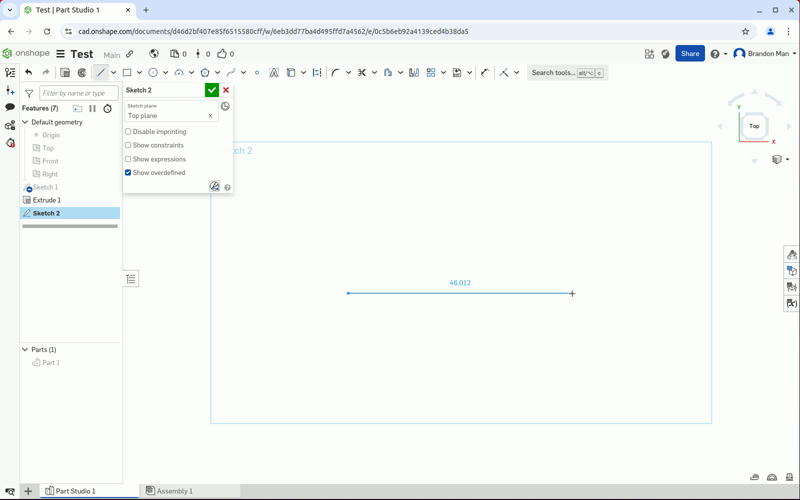
click(572, 293)
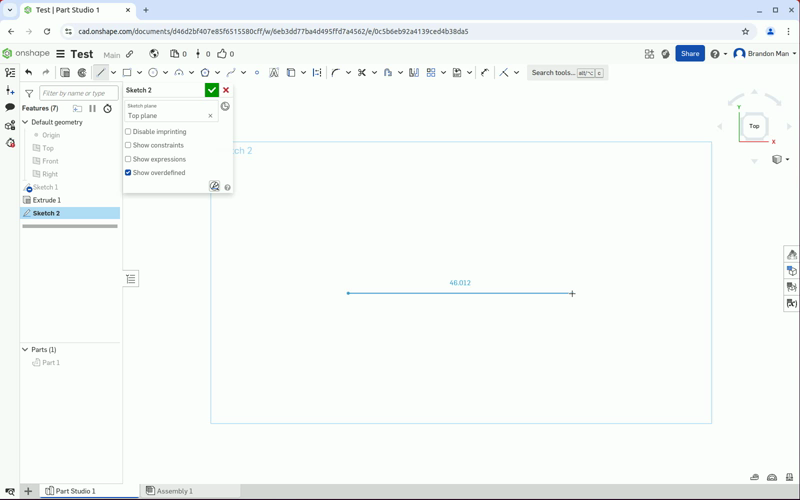
key_up(shift)
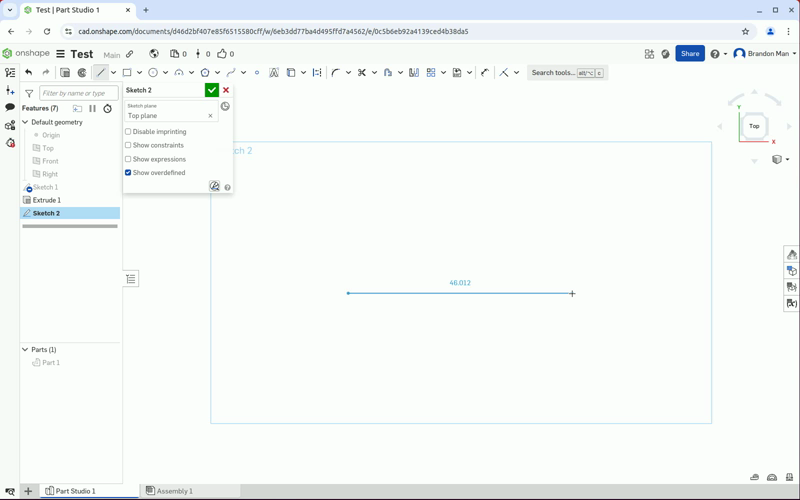
key_down(shift)
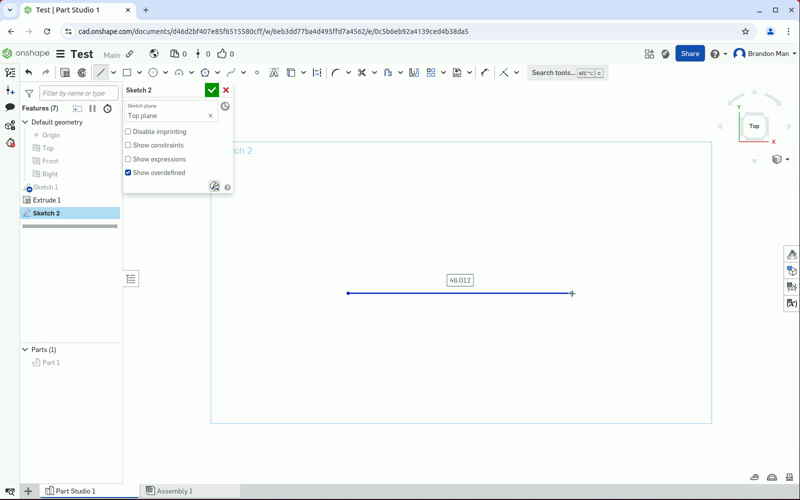
mouse_move(589, 293)
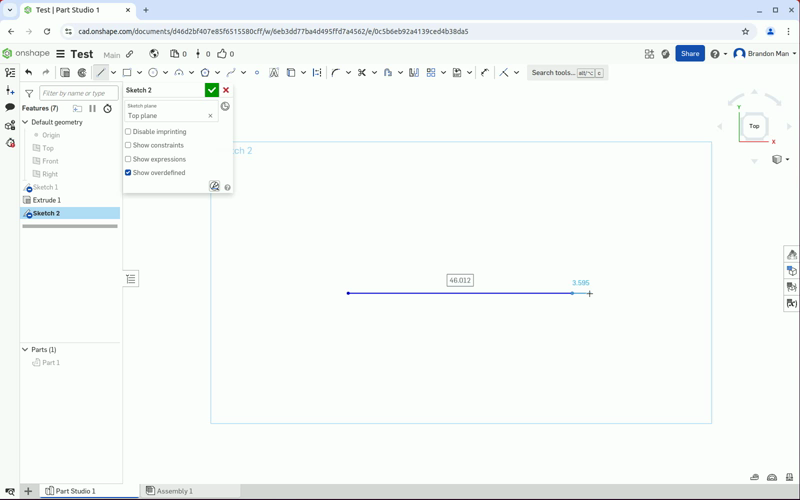
mouse_move(572, 274)
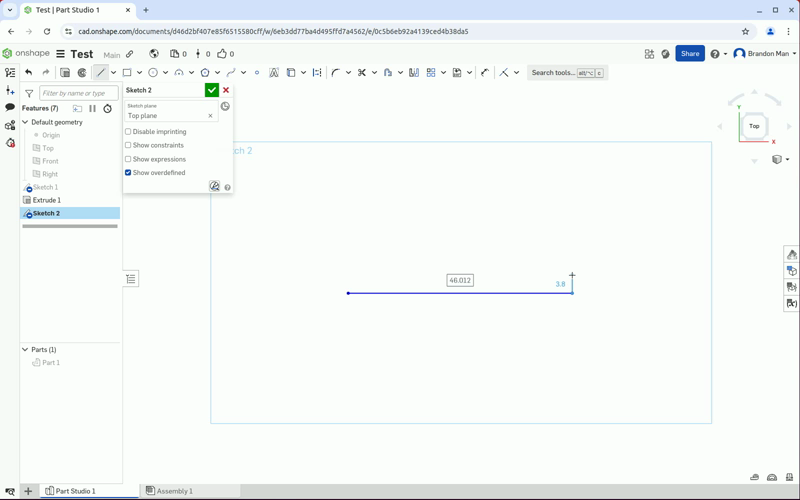
click(572, 274)
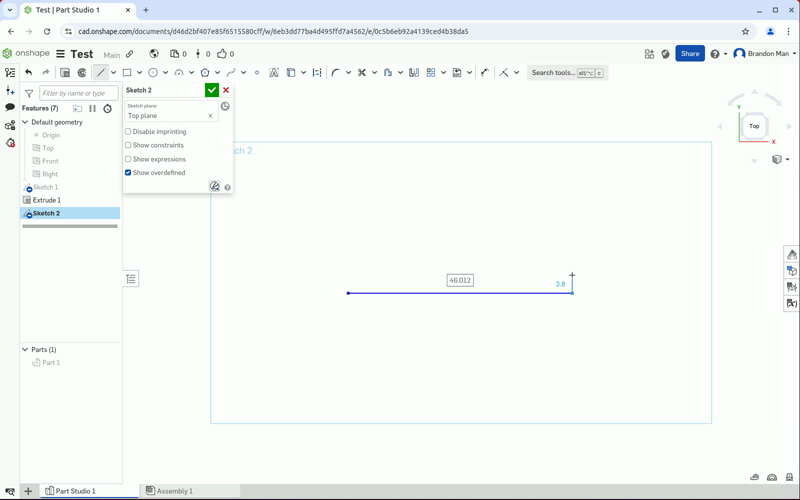
key_up(shift)
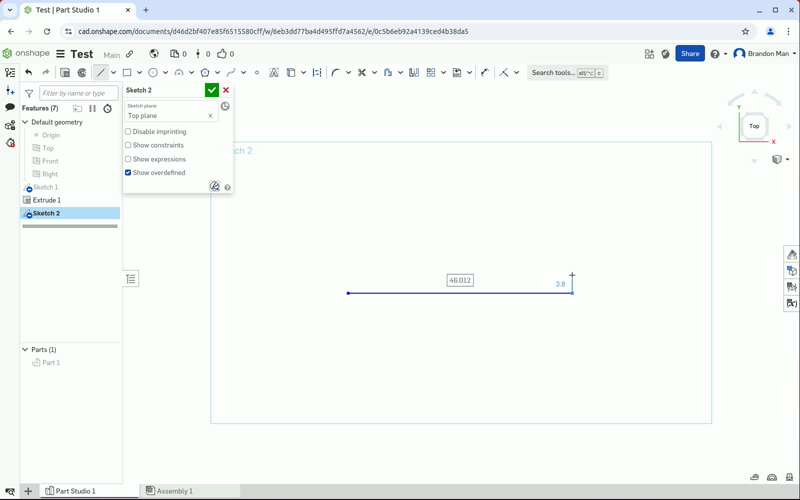
key_down(shift)
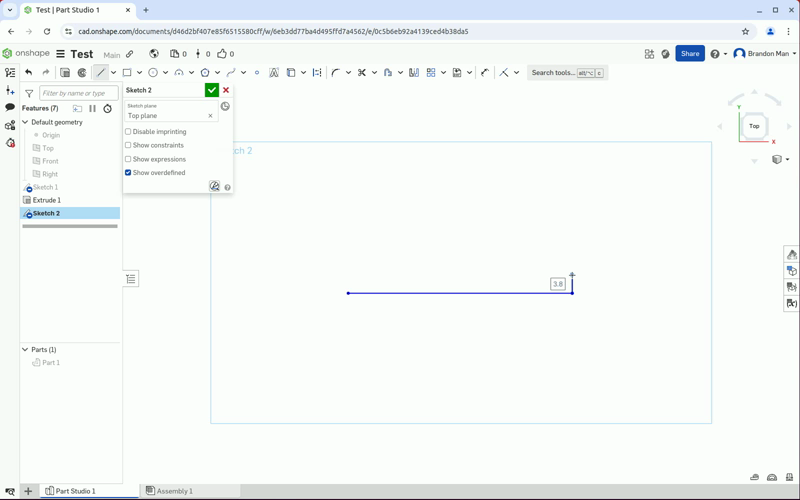
mouse_move(348, 274)
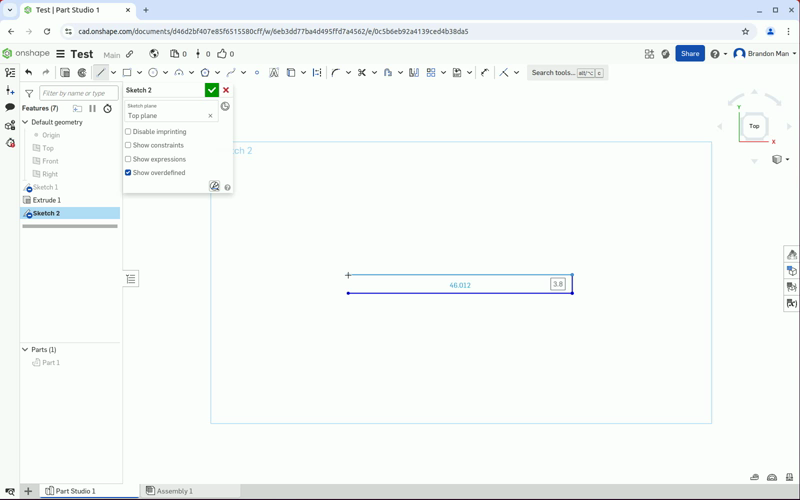
click(348, 274)
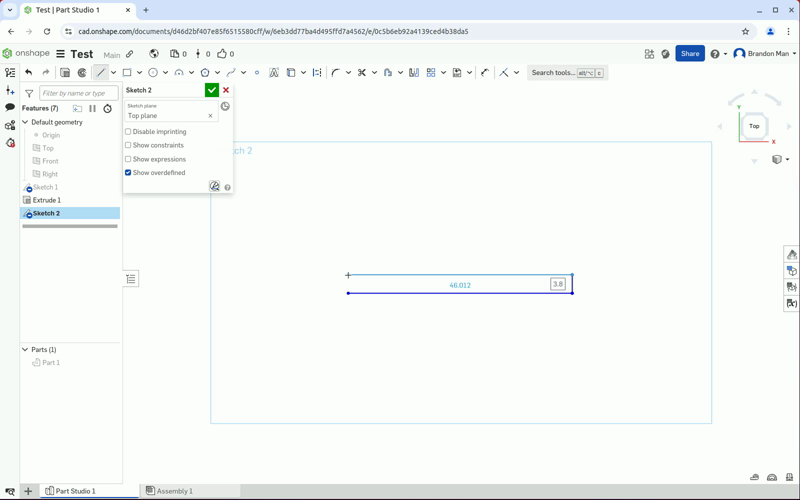
key_up(shift)
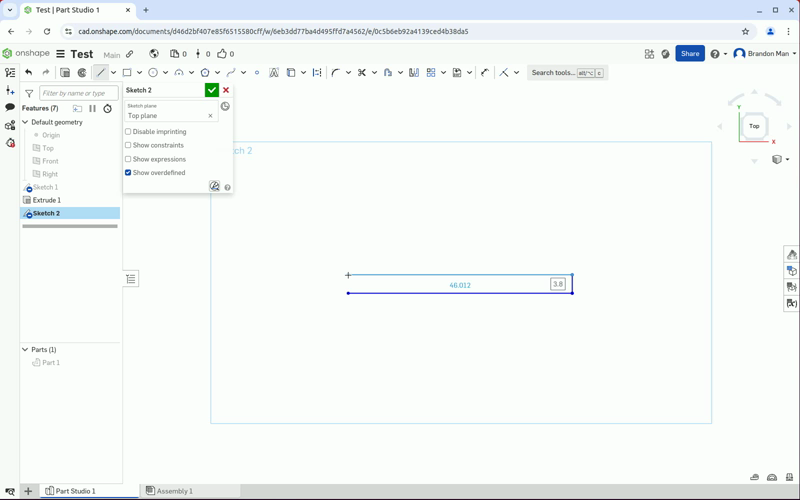
mouse_move(378, 274)
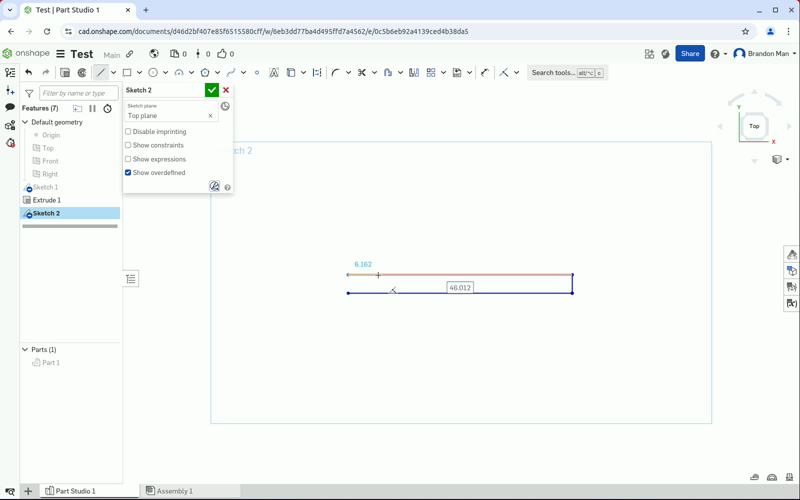
key_down(shift)
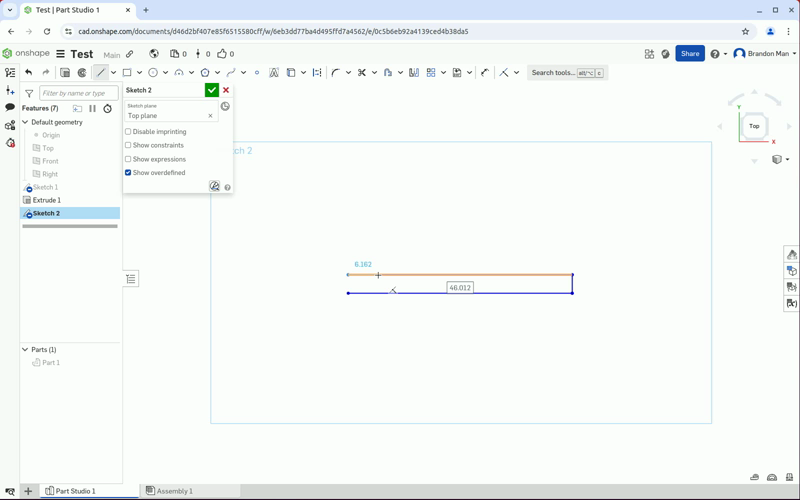
mouse_move(348, 293)
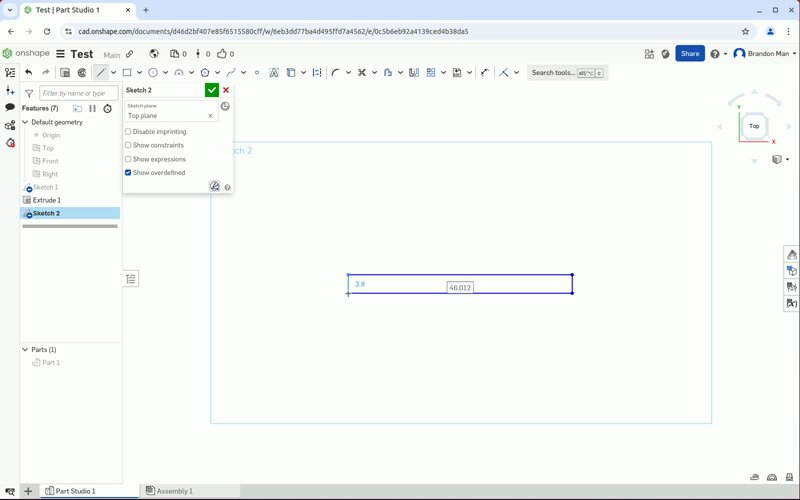
key_up(shift)
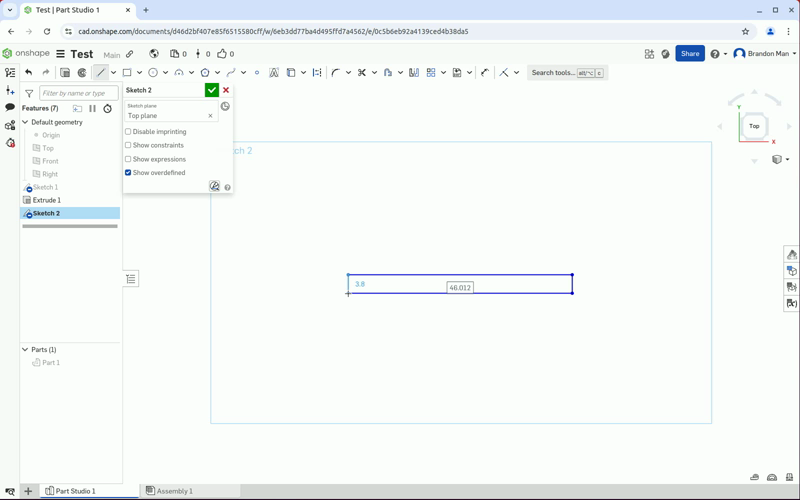
click(348, 293)
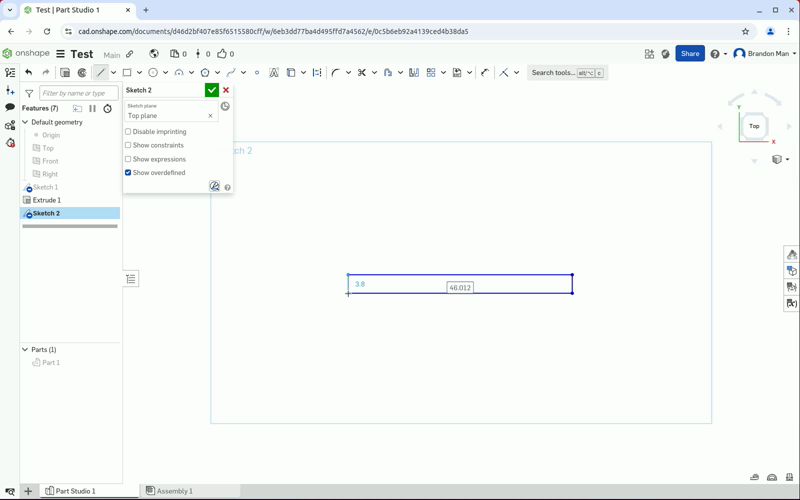
key(esc)
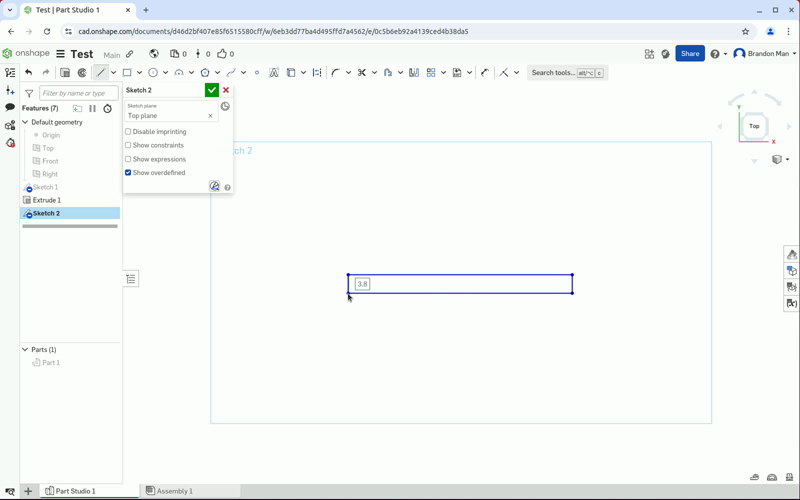
mouse_move(564, 279)
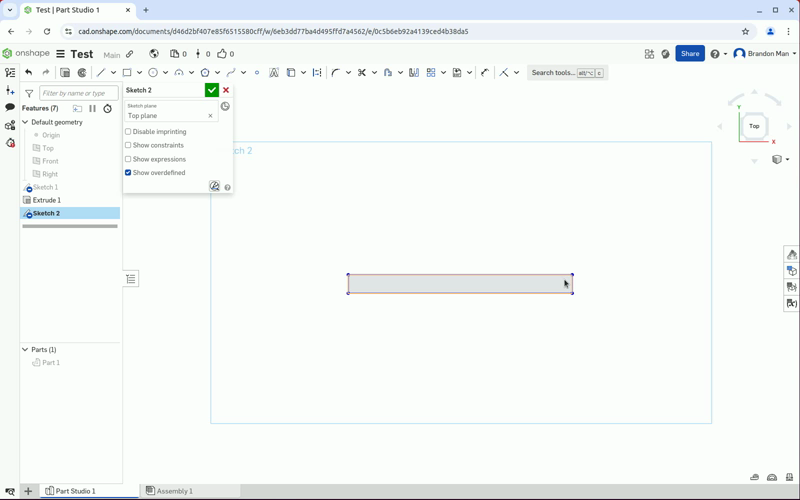
click(564, 279)
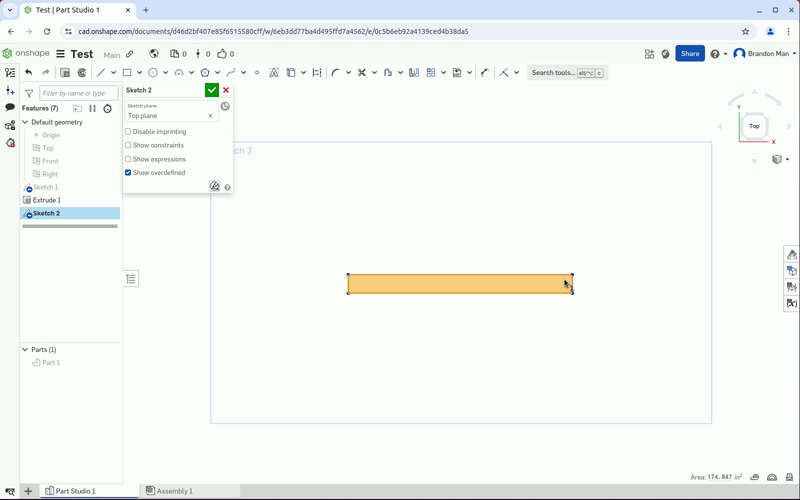
mouse_move(73, 352)
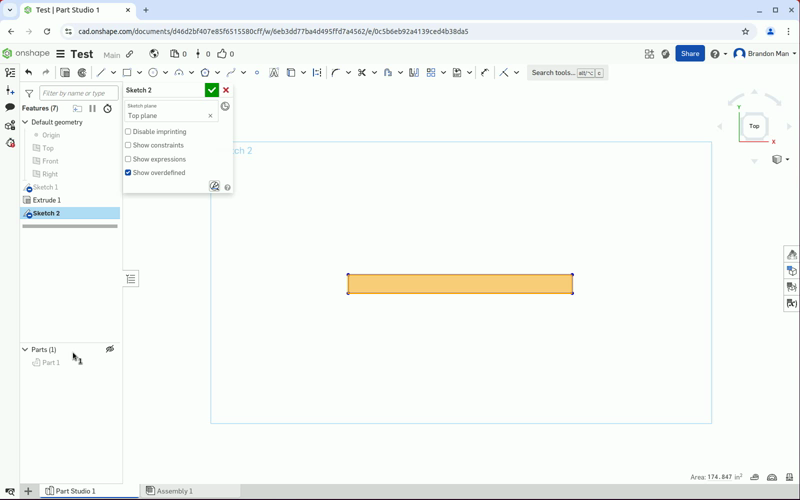
key(shift+y)
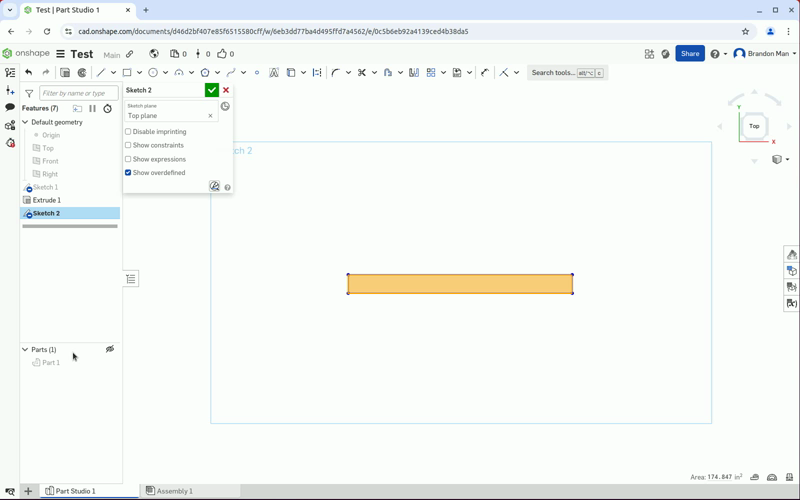
key(shift+e)
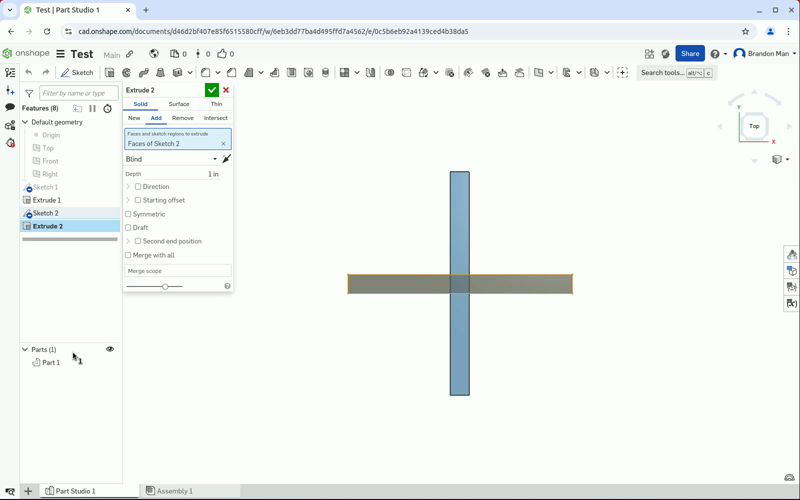
mouse_move(143, 106)
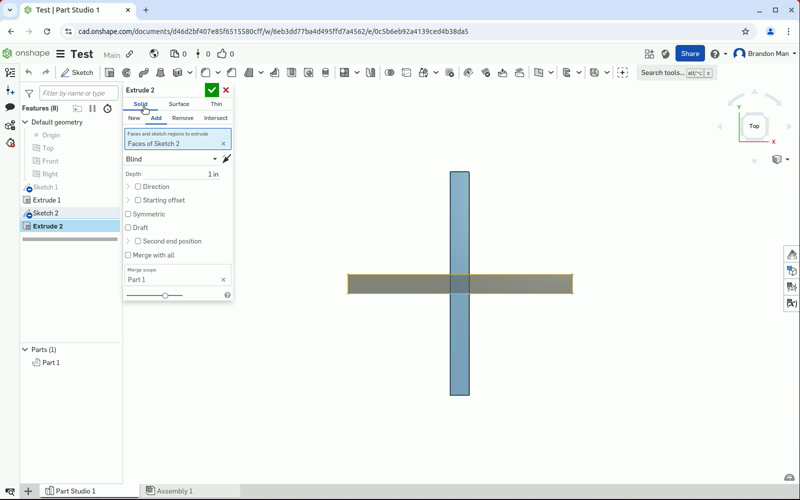
click(143, 106)
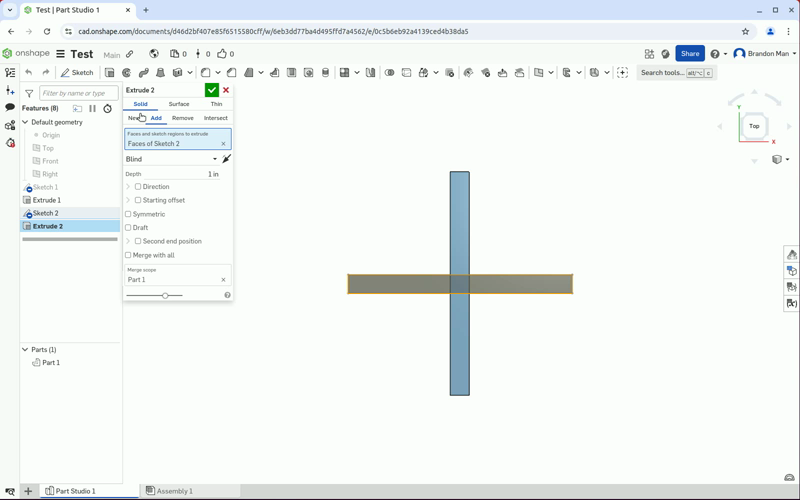
mouse_move(137, 120)
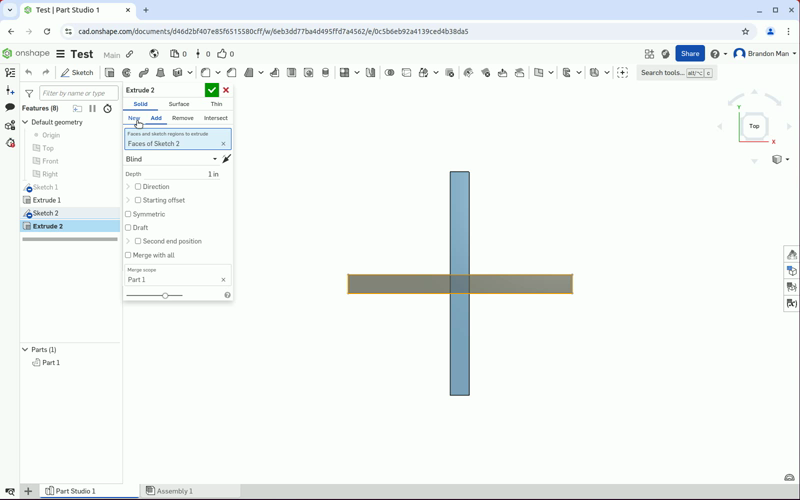
click(137, 120)
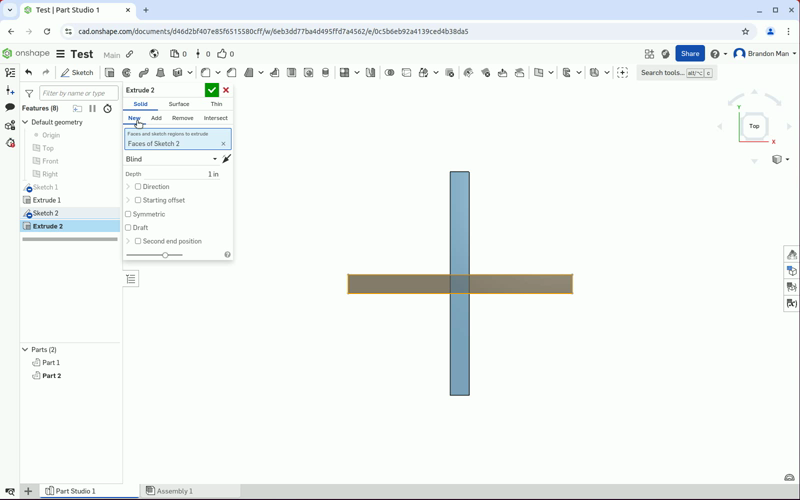
key(tab, 4)
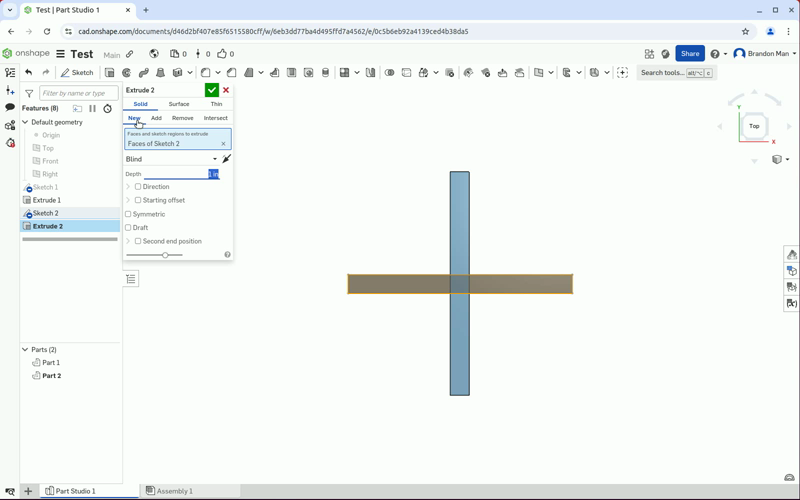
text(4.092)
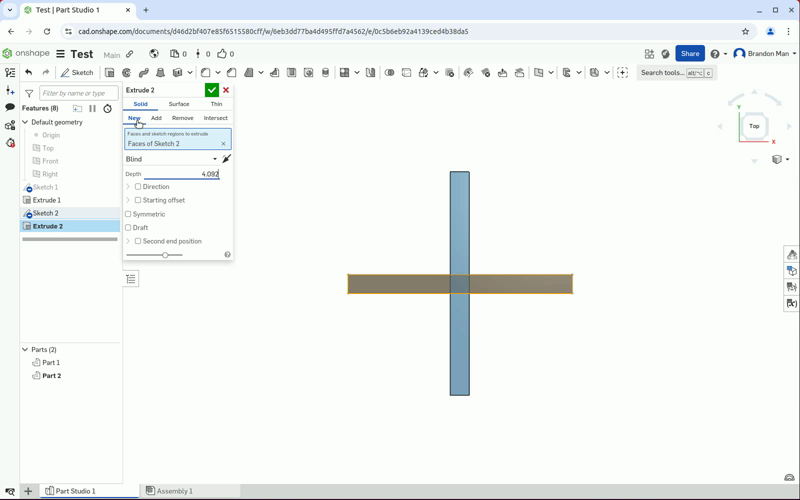
key(enter)
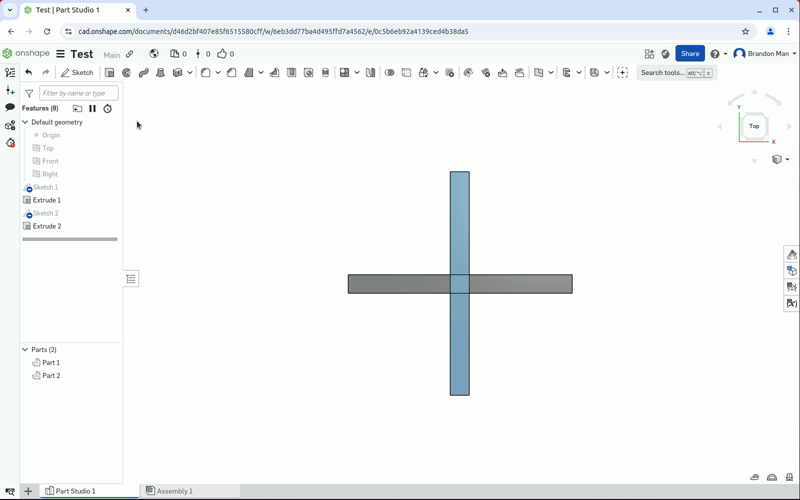
key(shift+h)
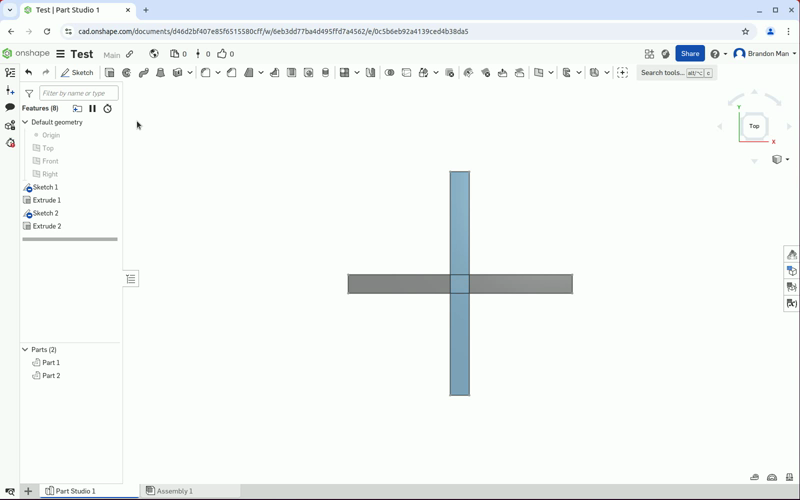
key(shift+h)
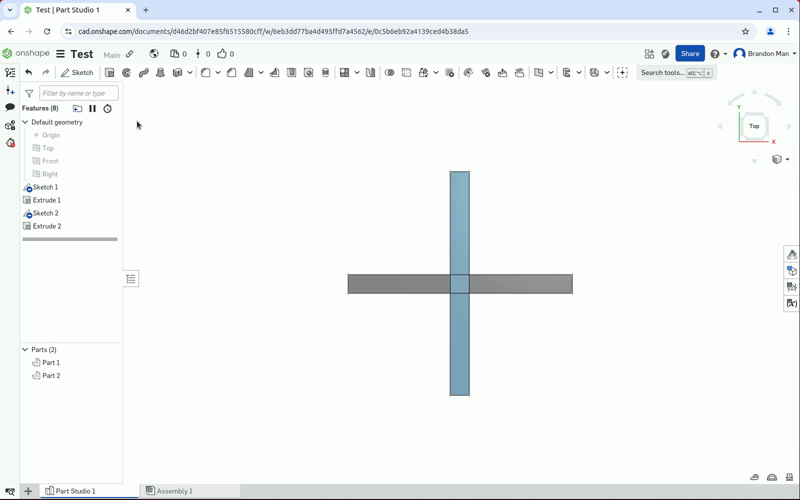
key(shift+7)
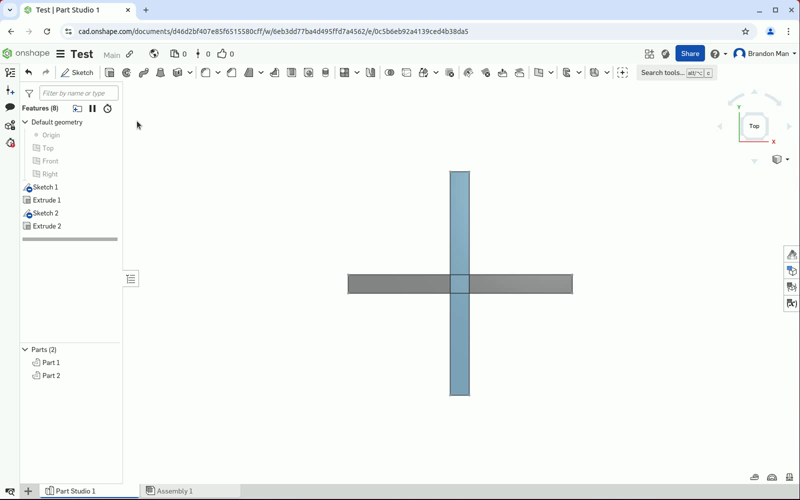
key(up, 3)
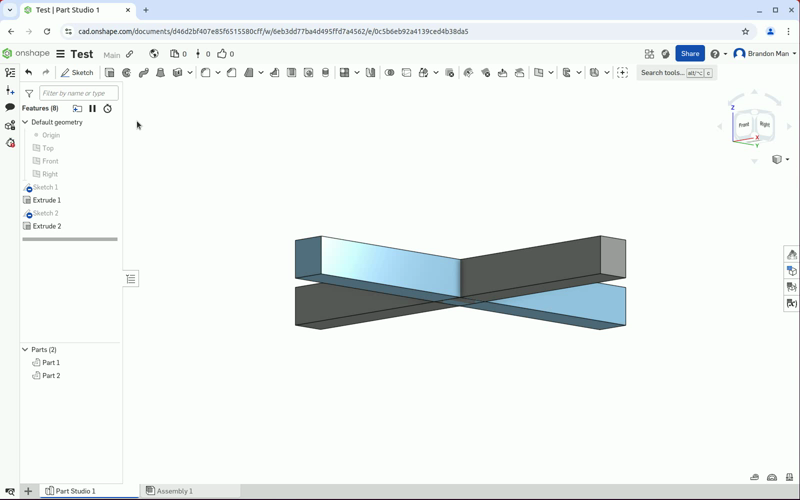
key(left, 3)
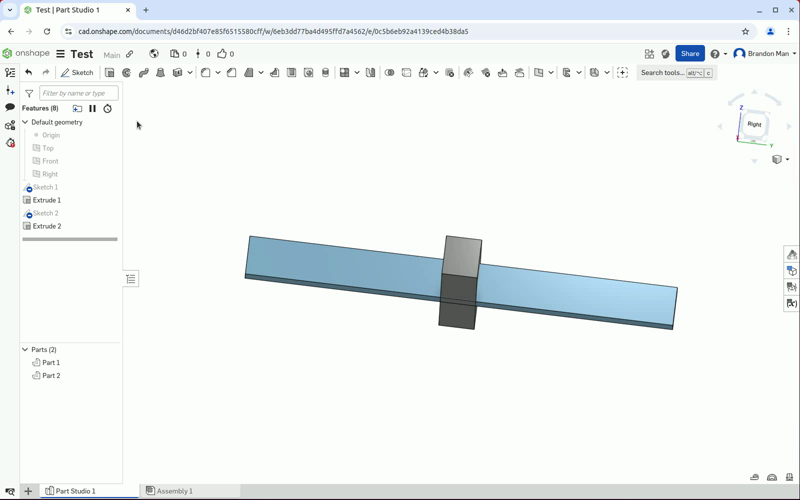
key(right, 3)
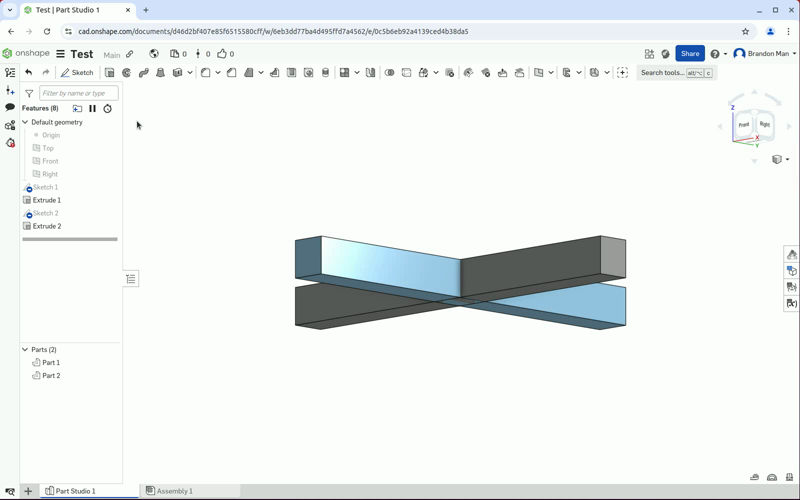
key(down, 3)
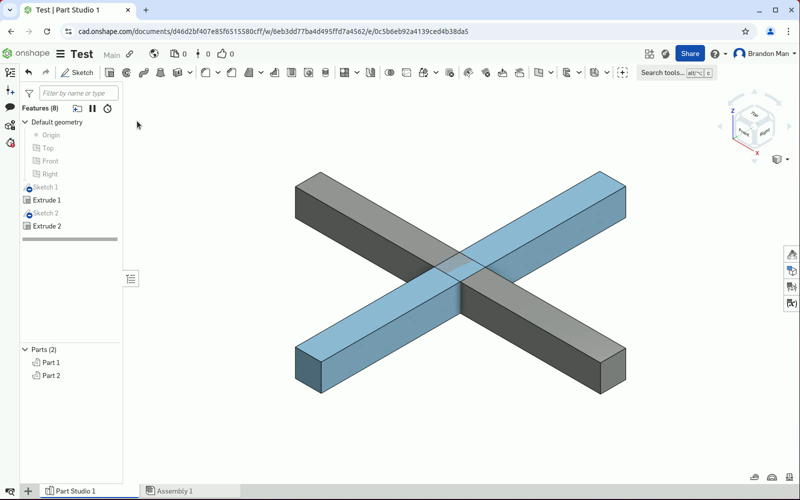
mouse_move(73, 189)
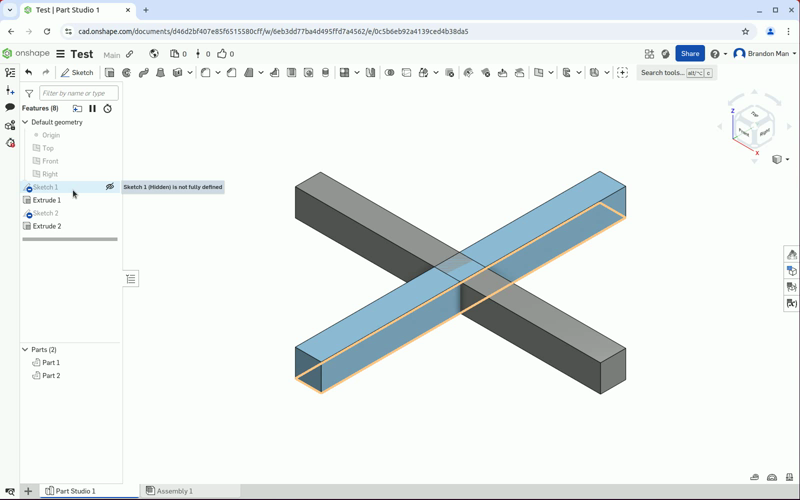
click(73, 189)